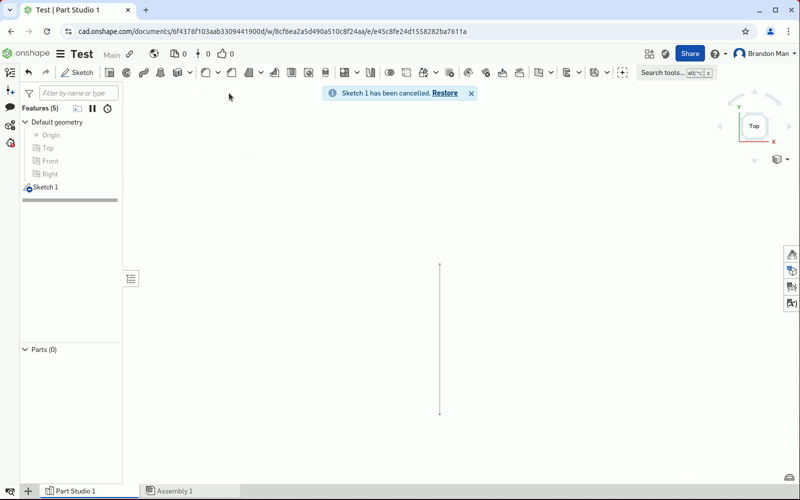
key(shift+h)
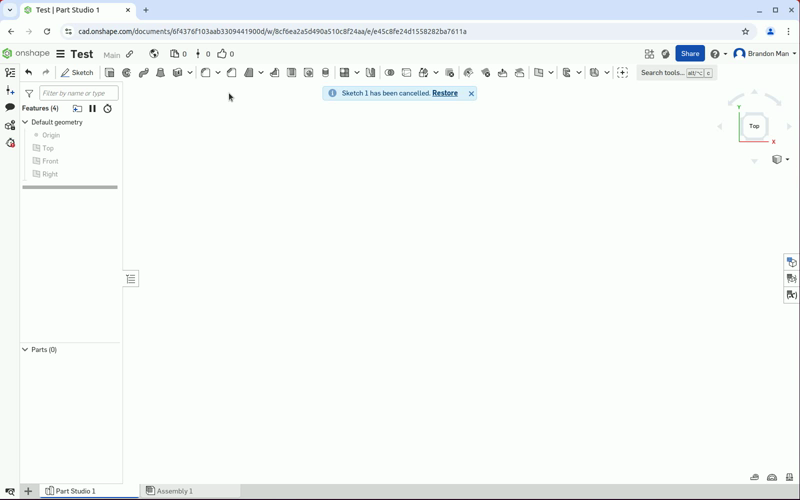
mouse_move(73, 352)
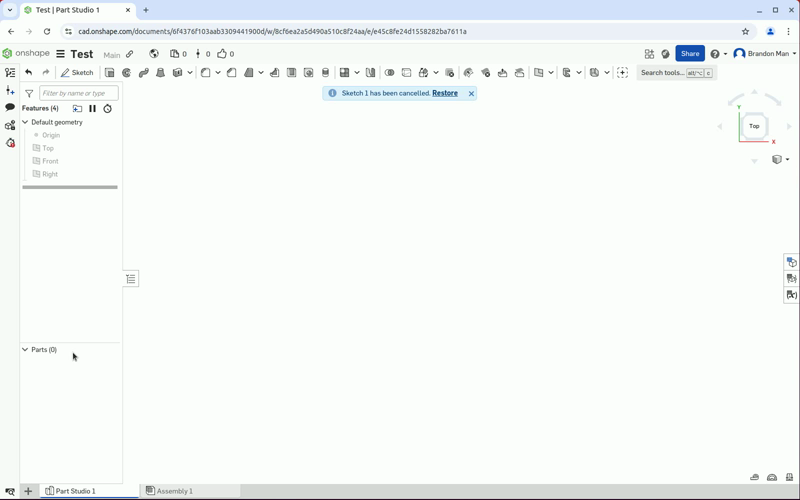
key(y)
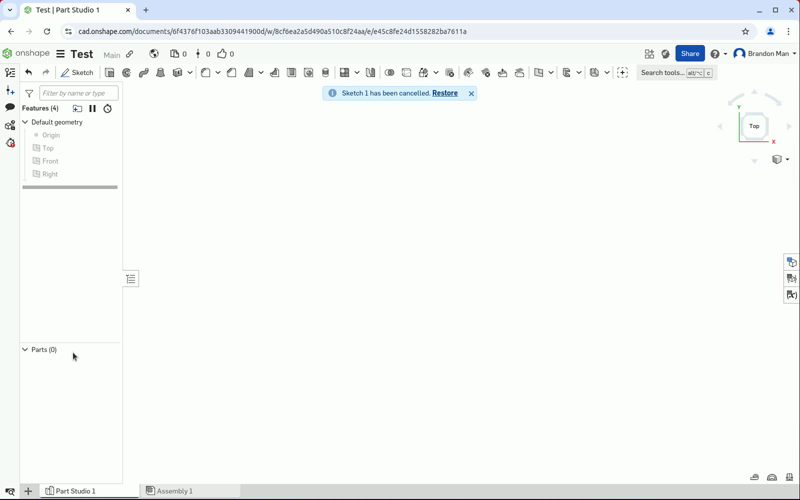
key(shift+p)
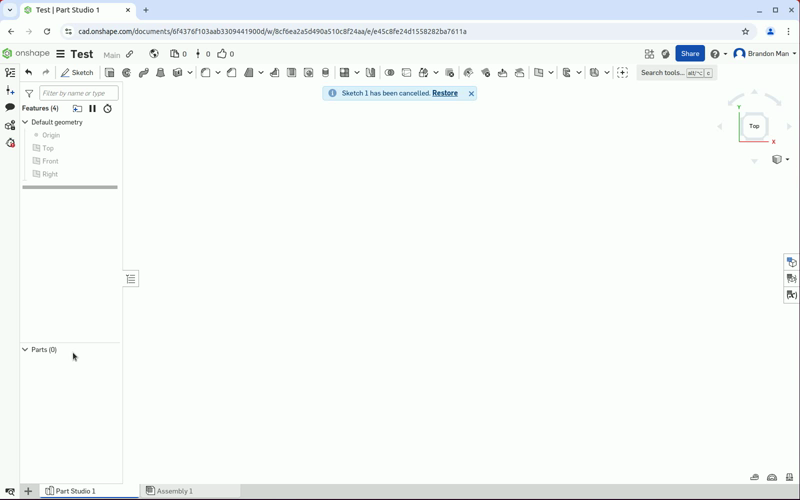
key(space)
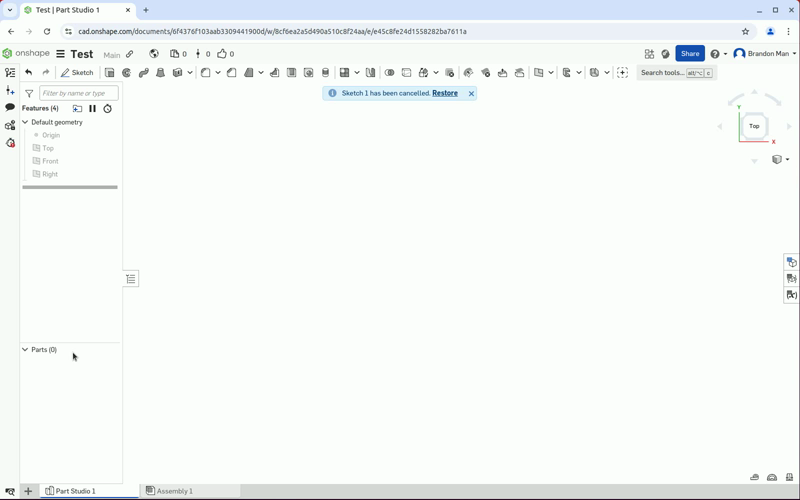
key_down(shift)
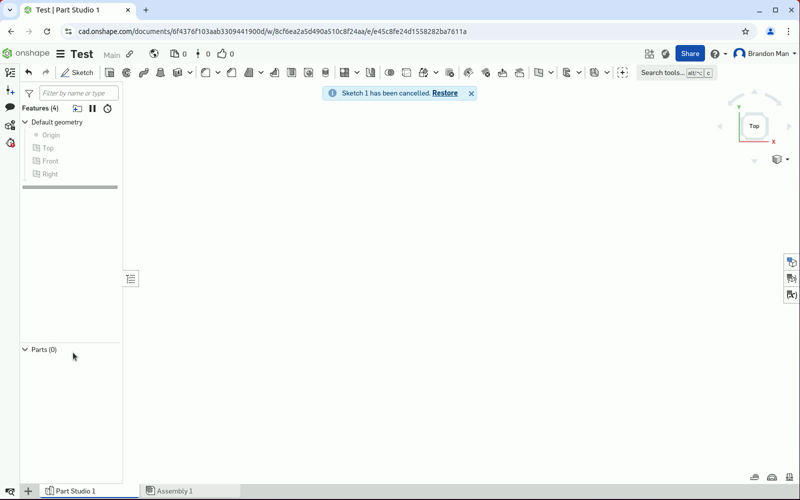
key(up)
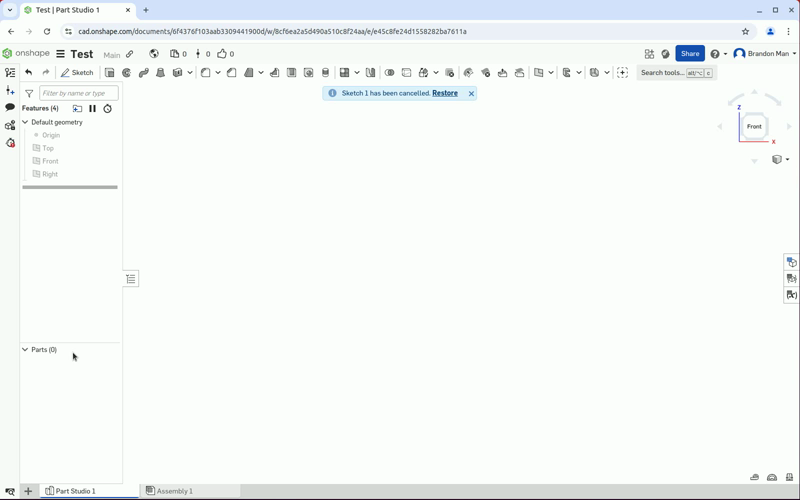
key_up(shift)
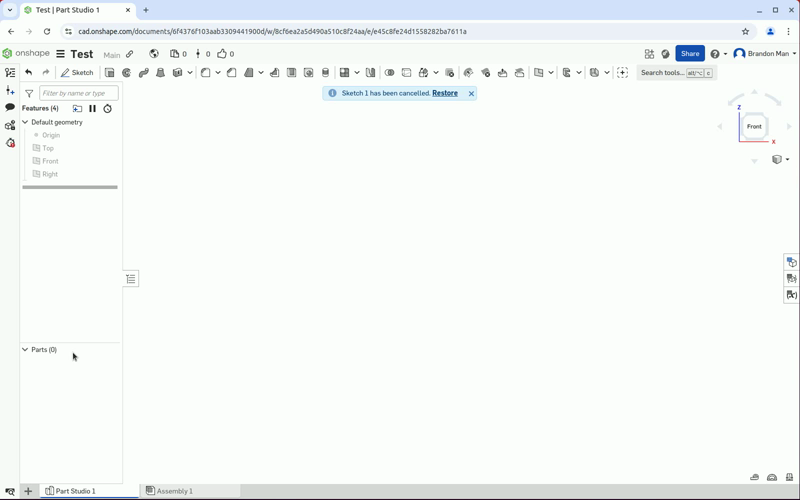
mouse_move(73, 352)
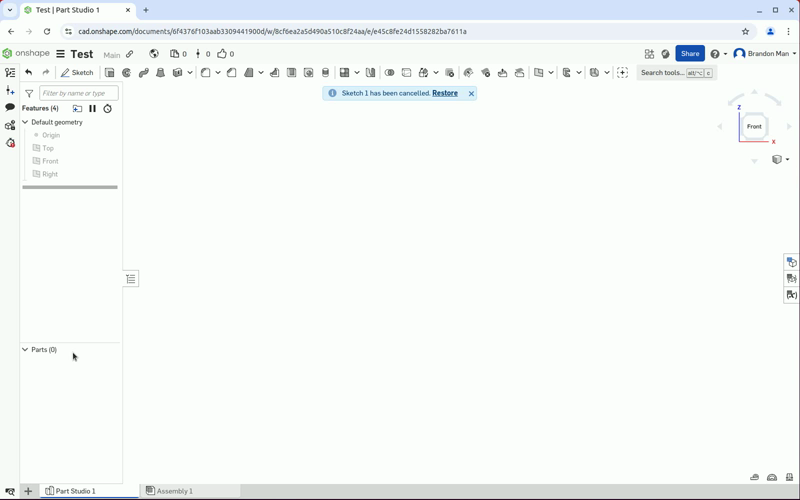
key(shift+y)
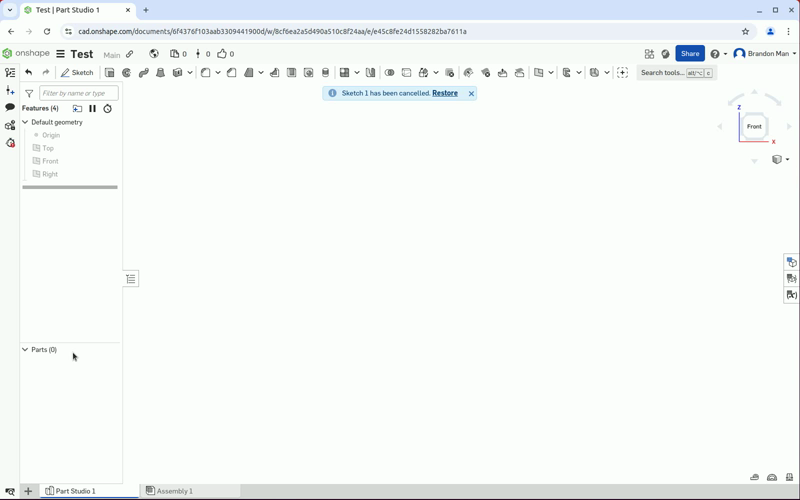
key(shift+s)
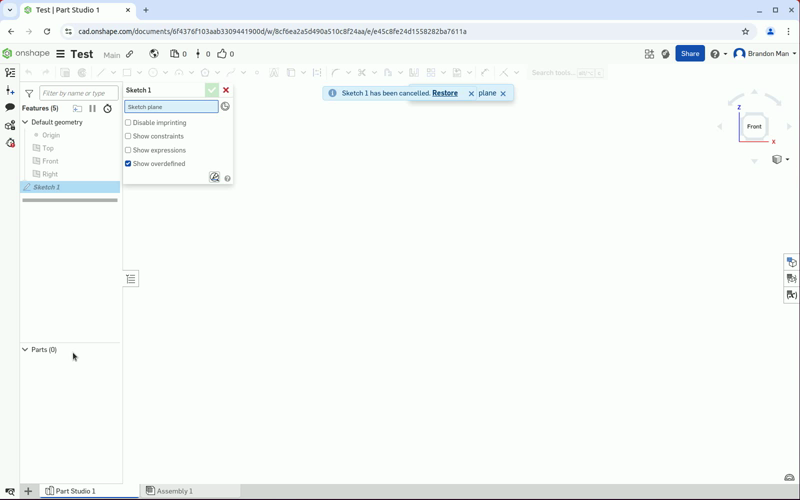
mouse_move(73, 163)
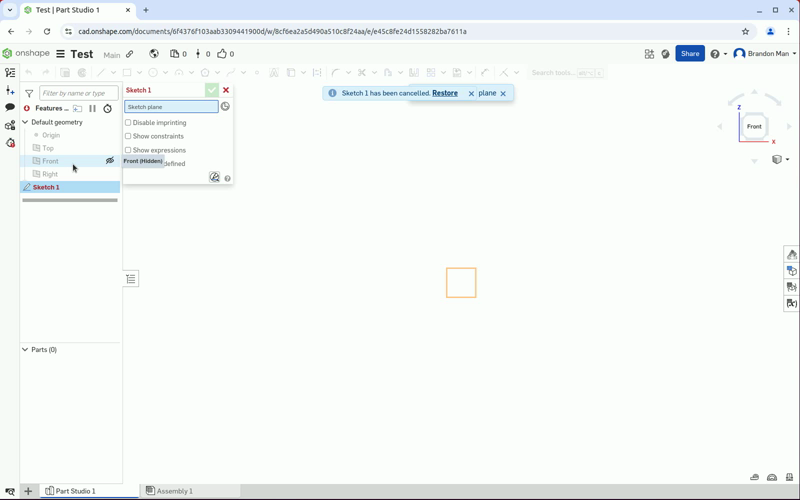
click(73, 163)
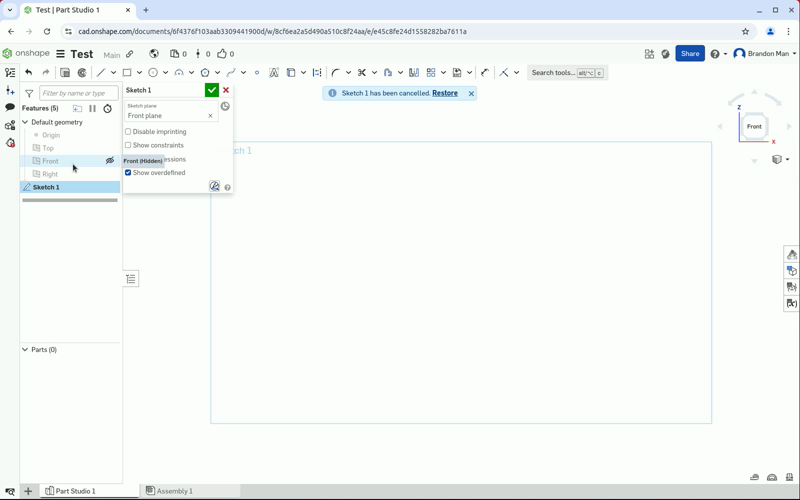
mouse_move(73, 352)
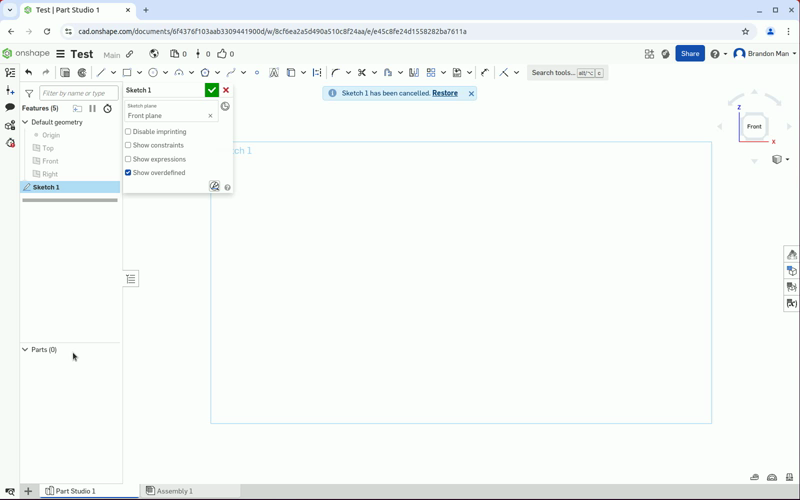
key(y)
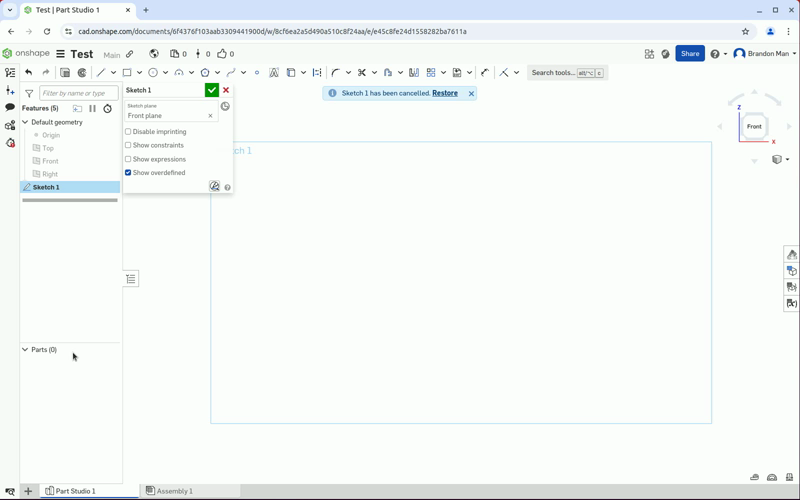
key(l)
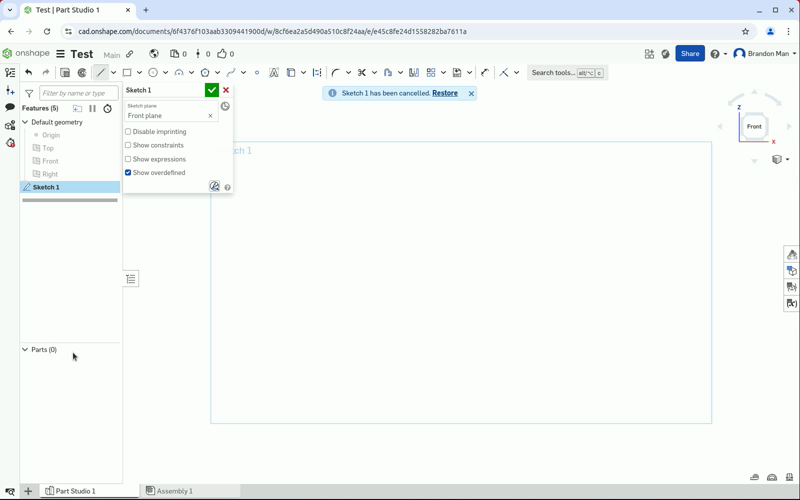
key_down(shift)
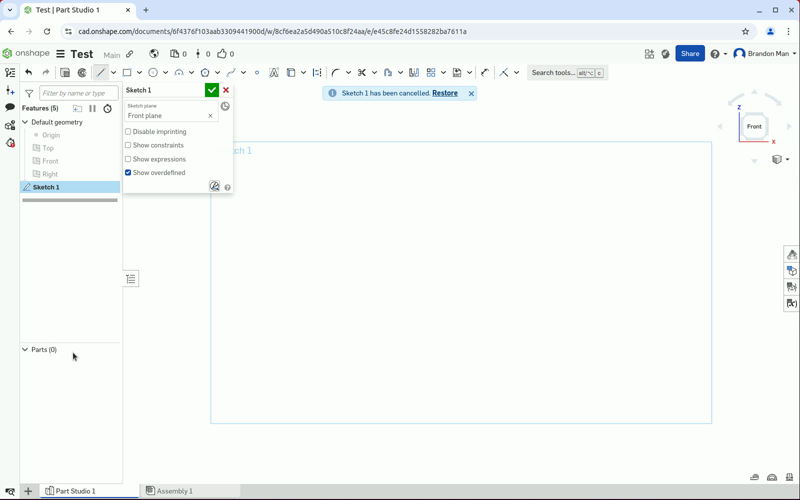
mouse_move(383, 282)
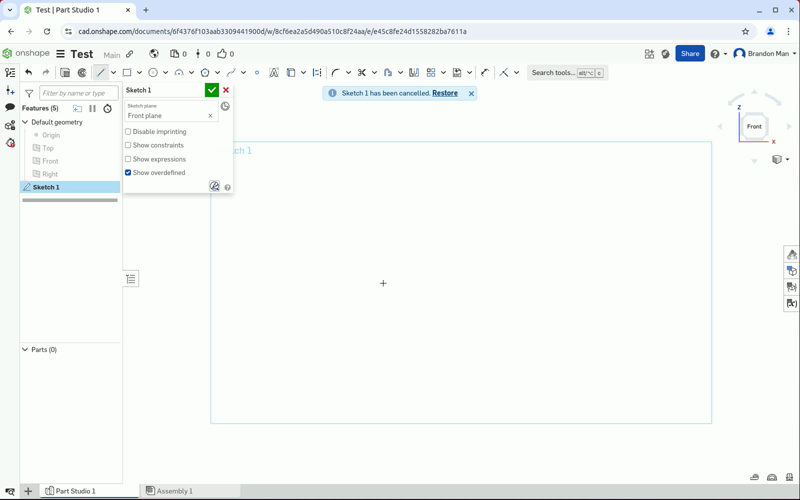
click(383, 282)
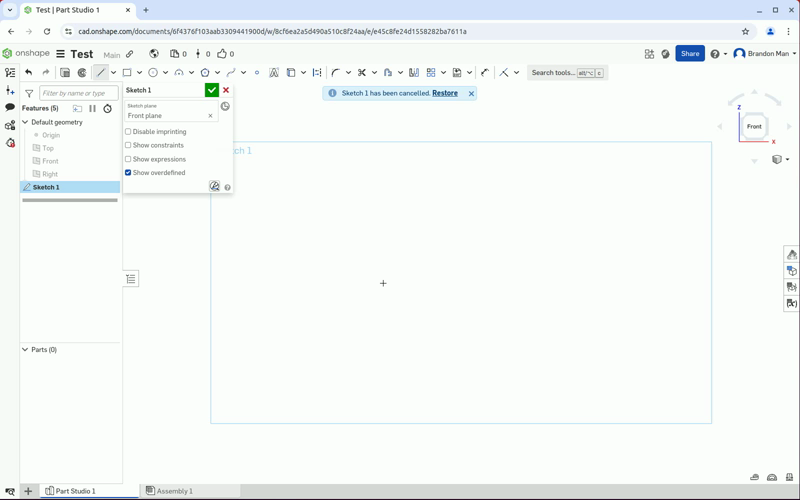
key_up(shift)
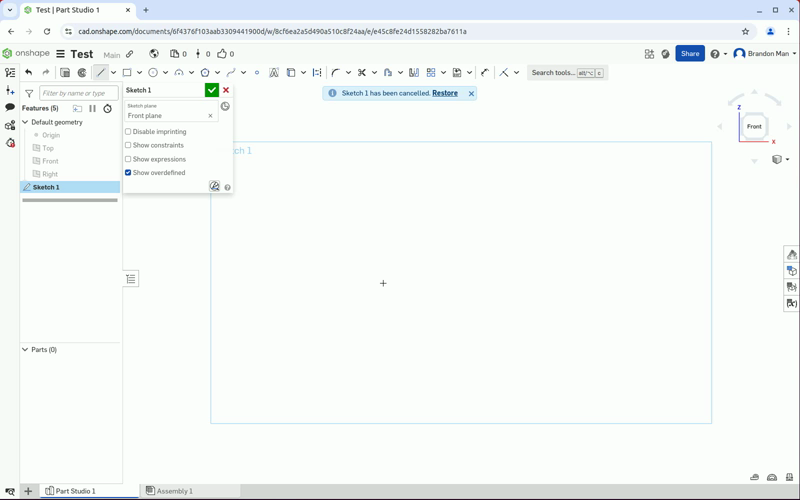
key_down(shift)
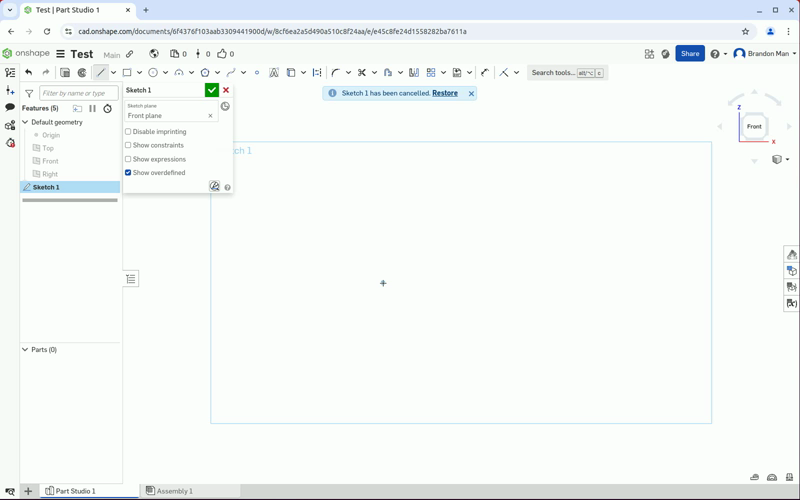
mouse_move(413, 282)
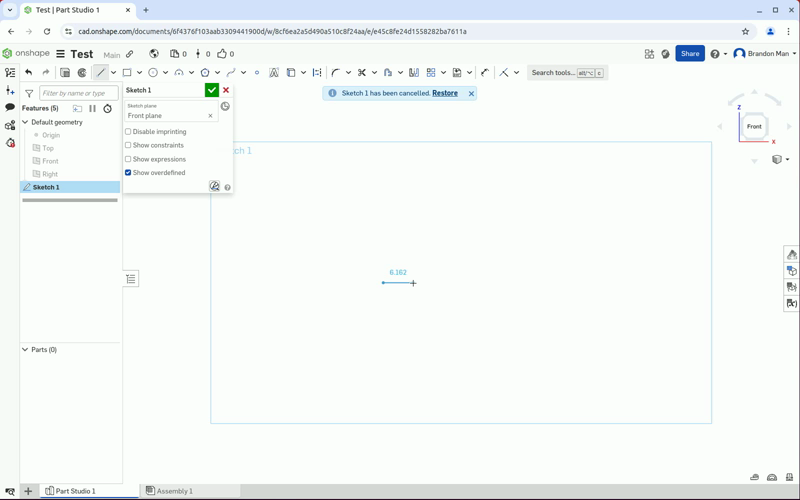
mouse_move(434, 282)
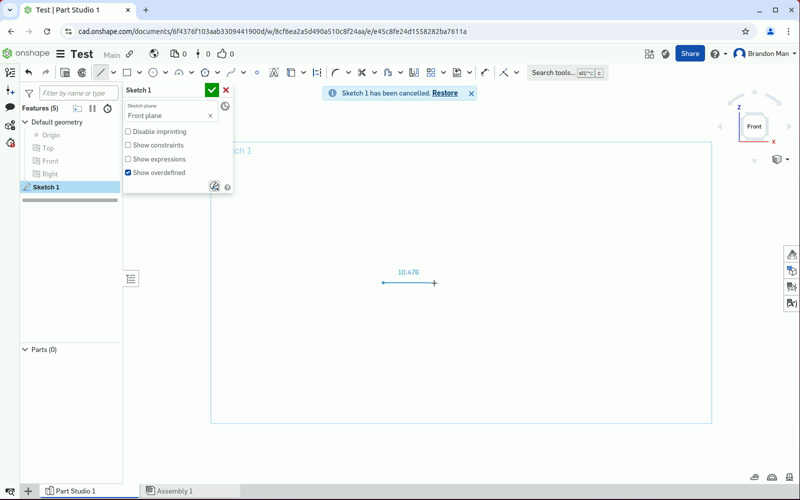
click(434, 282)
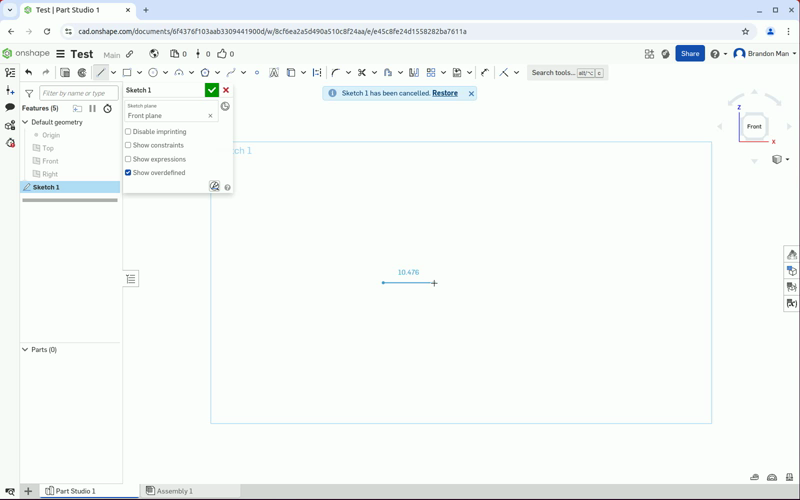
key_up(shift)
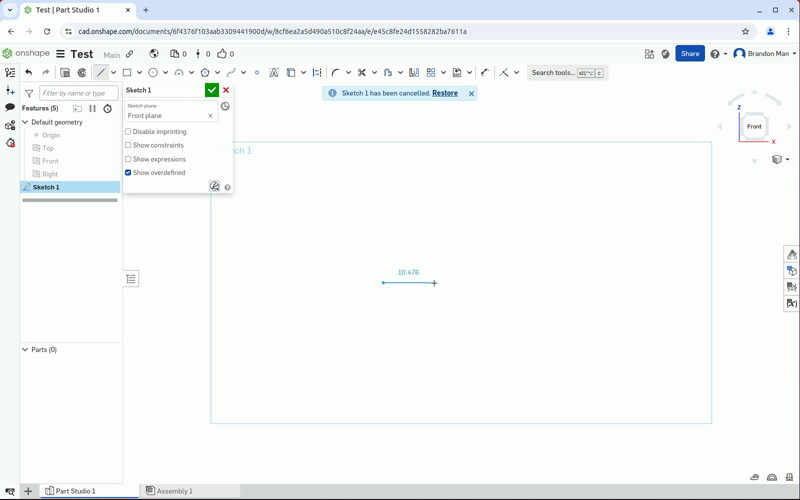
key_down(shift)
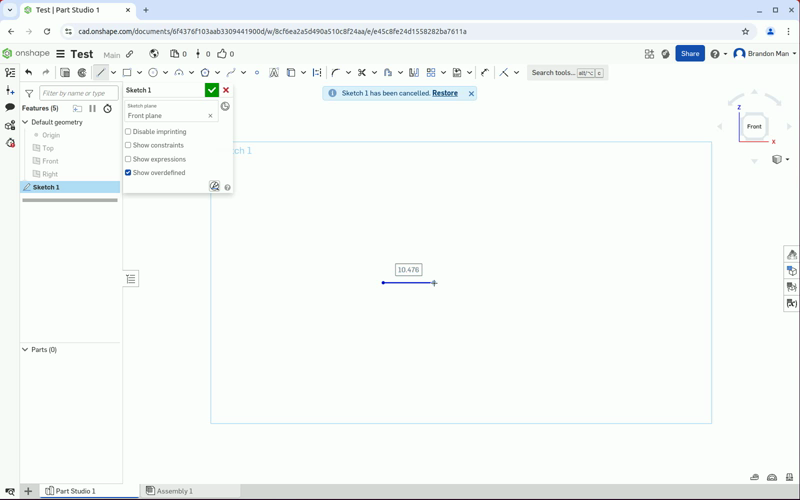
mouse_move(464, 282)
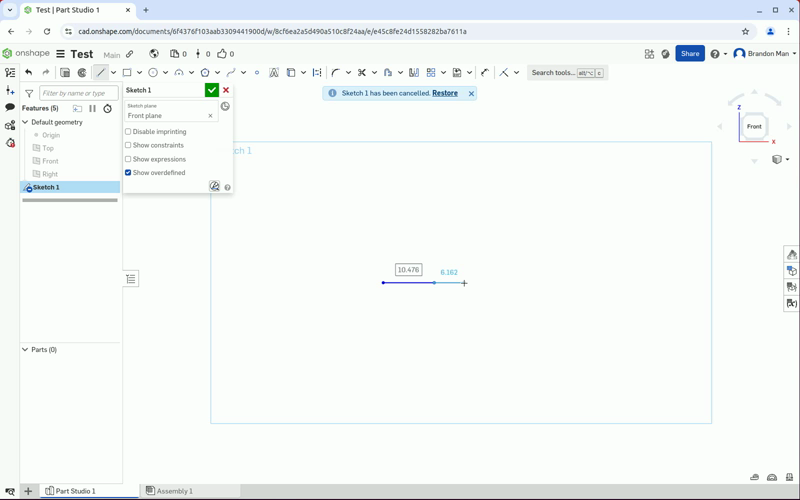
mouse_move(434, 261)
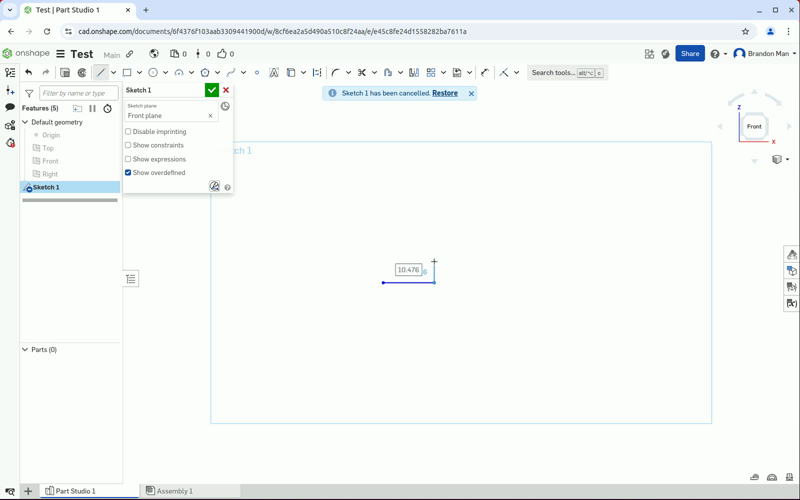
click(434, 261)
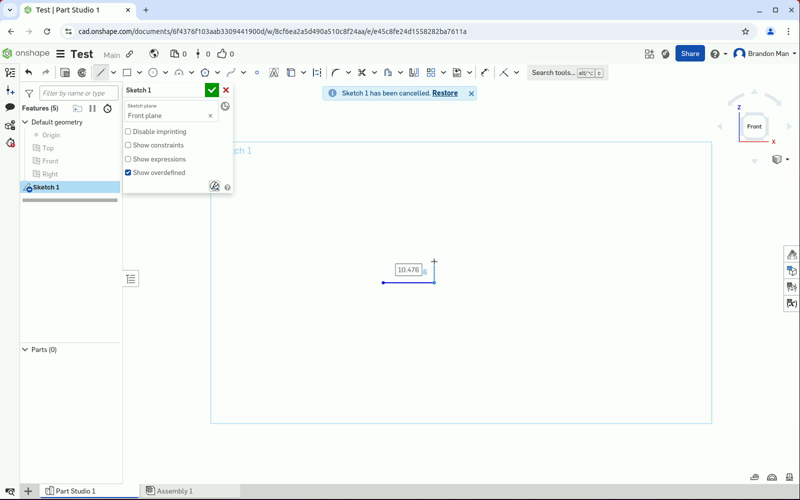
key_up(shift)
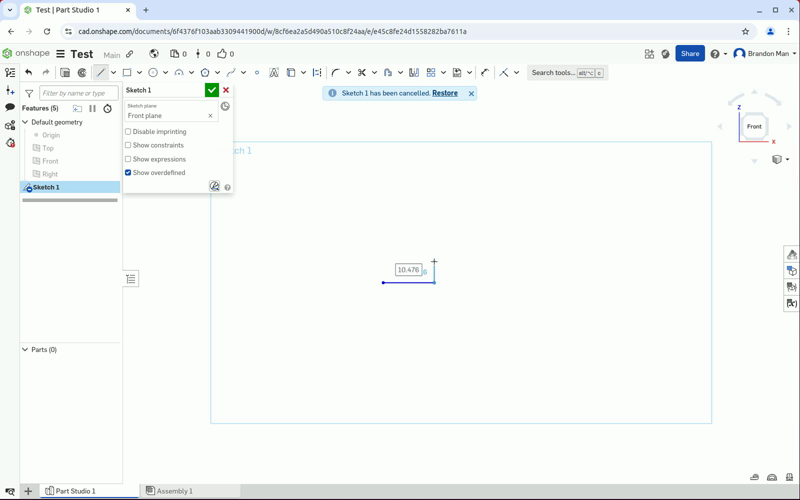
key_down(shift)
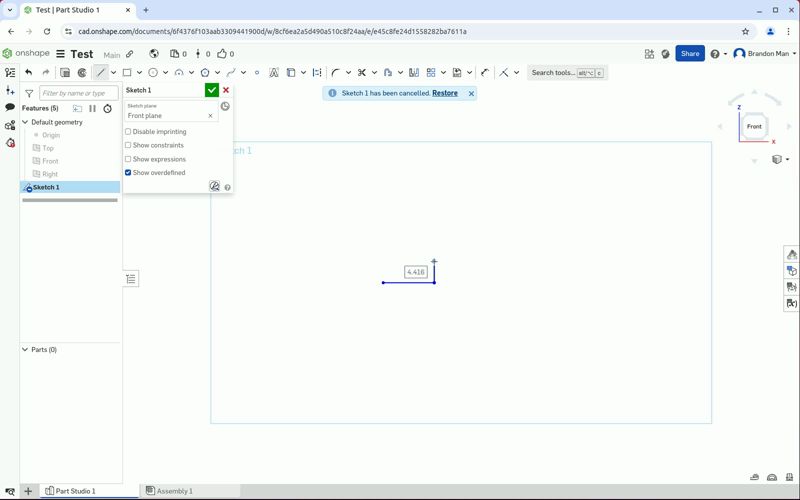
mouse_move(464, 261)
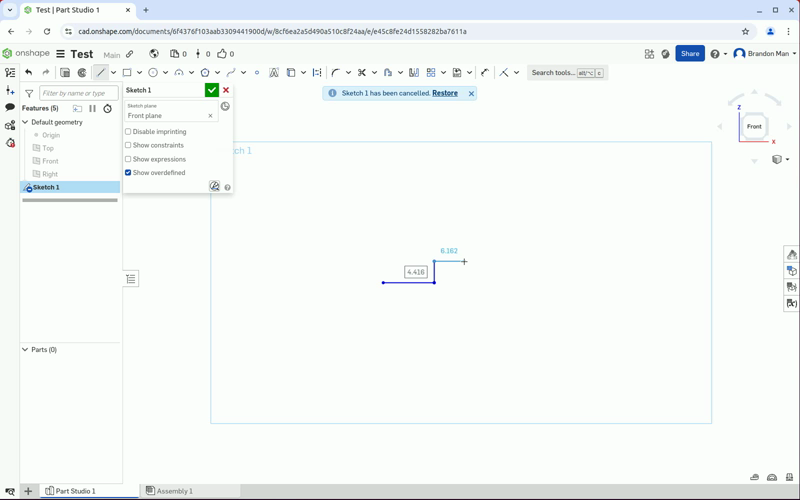
mouse_move(383, 261)
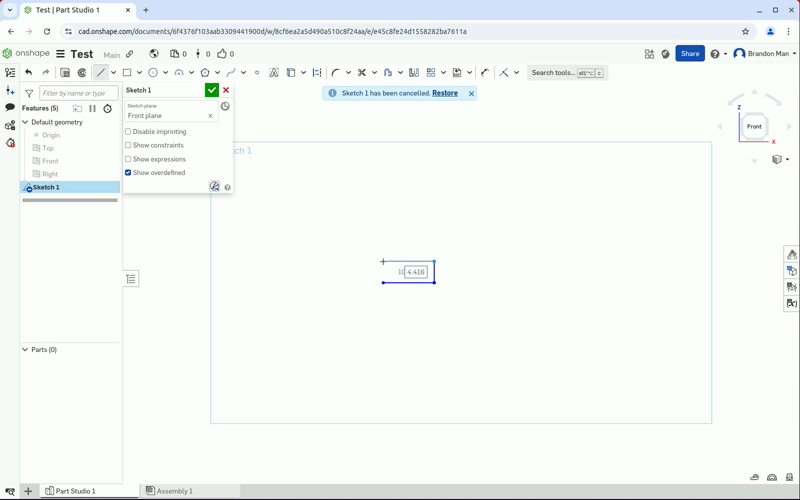
click(383, 261)
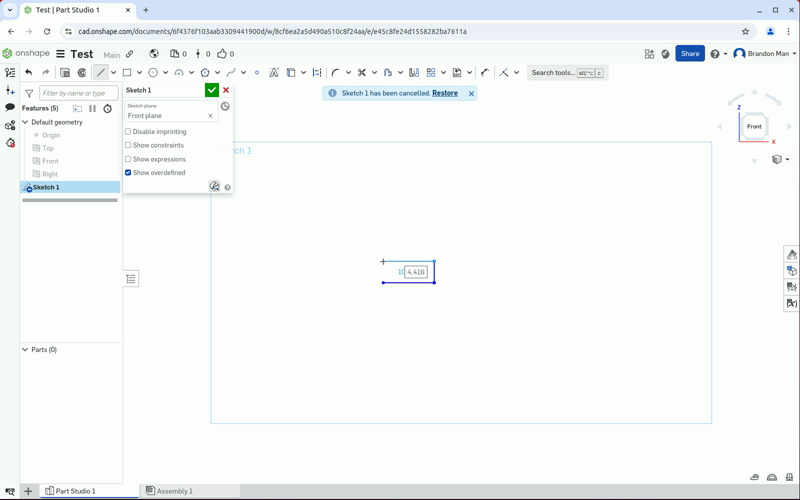
key_up(shift)
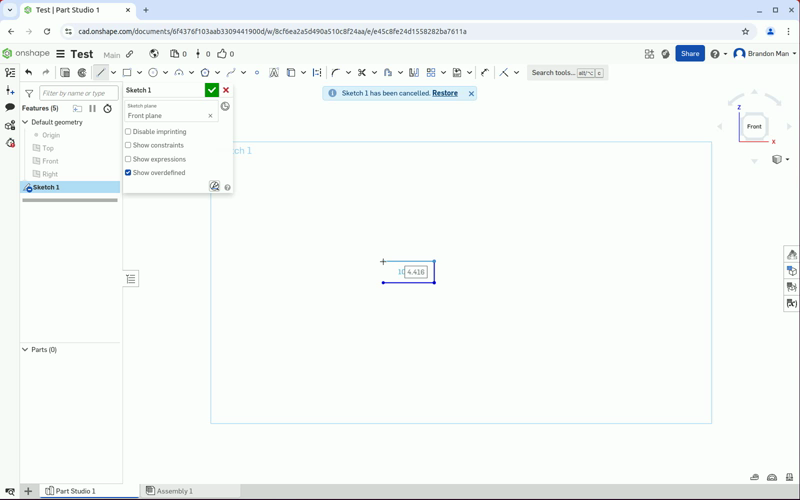
mouse_move(413, 261)
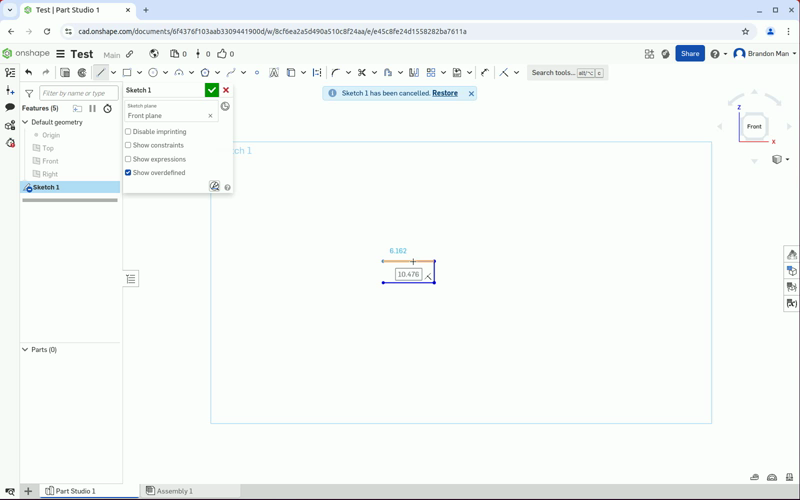
key_down(shift)
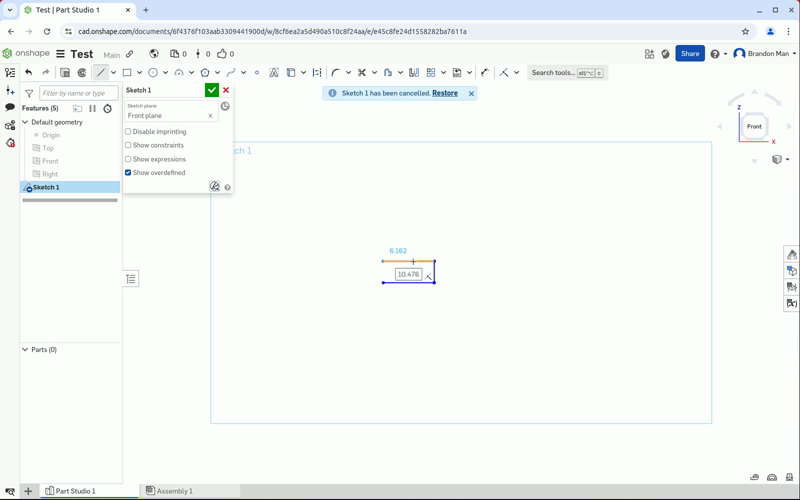
mouse_move(383, 282)
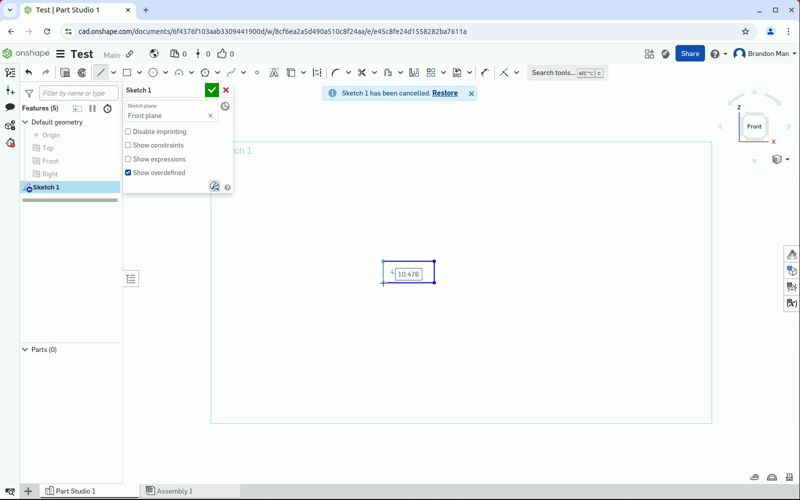
key_up(shift)
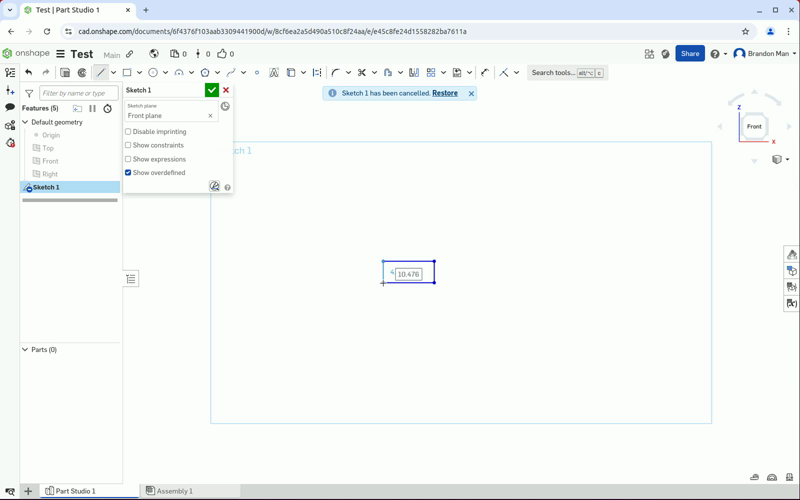
click(383, 282)
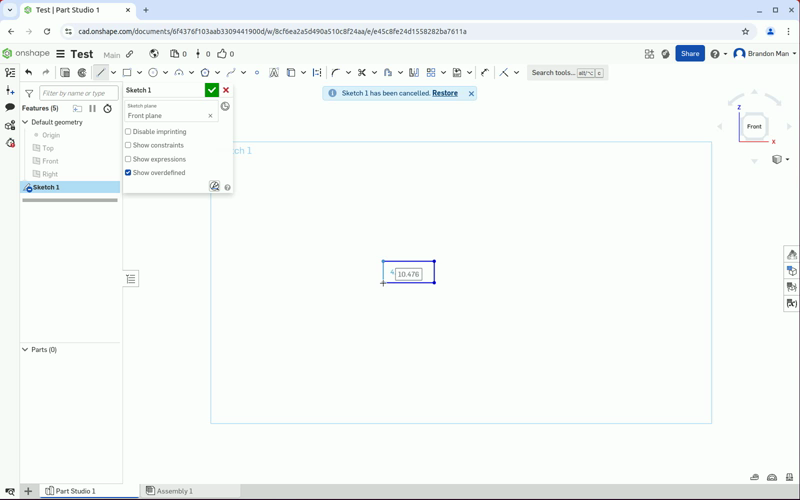
key(esc)
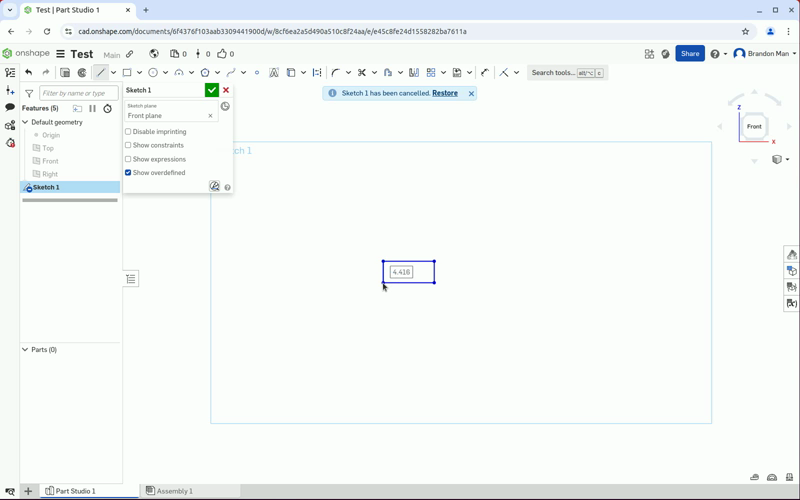
mouse_move(391, 262)
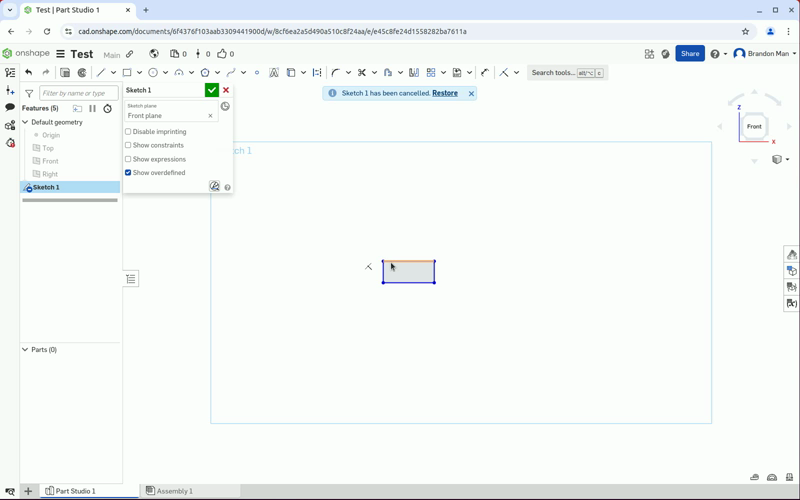
scroll(6)
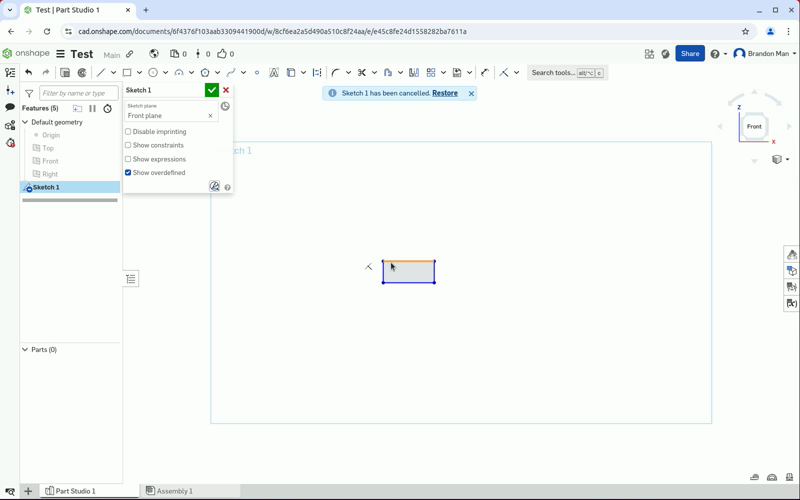
scroll(6)
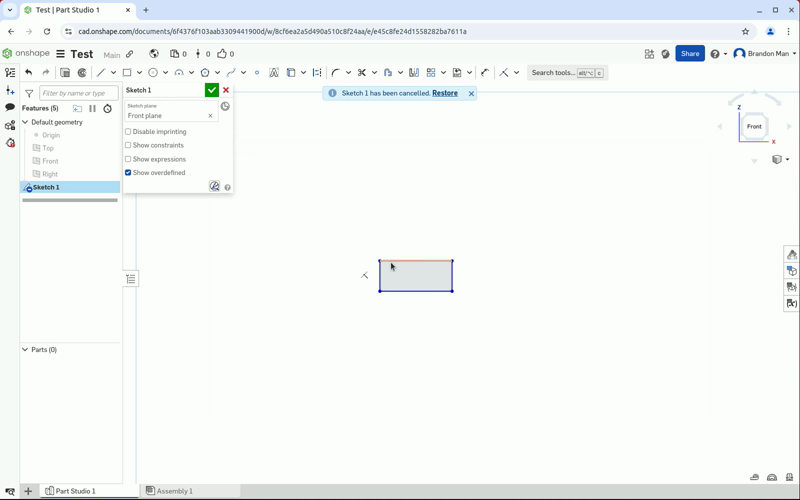
scroll(6)
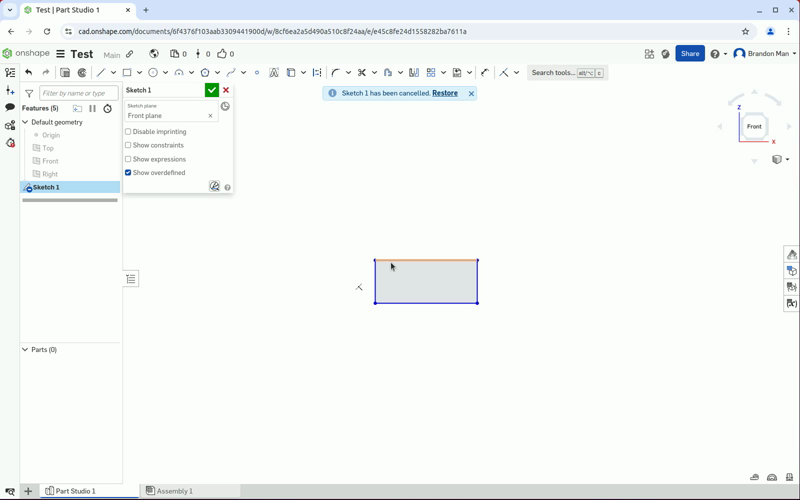
scroll(6)
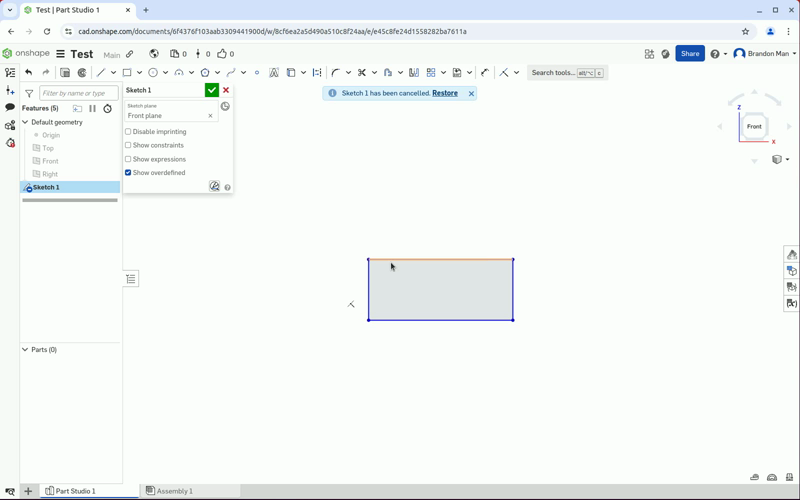
scroll(6)
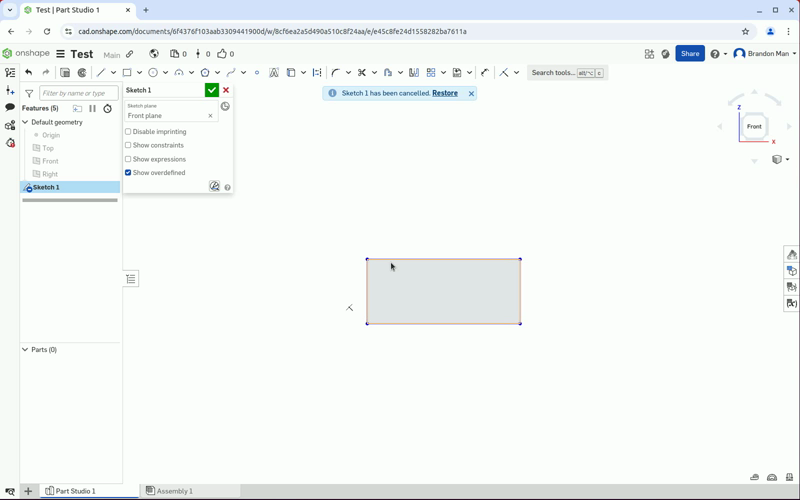
scroll(6)
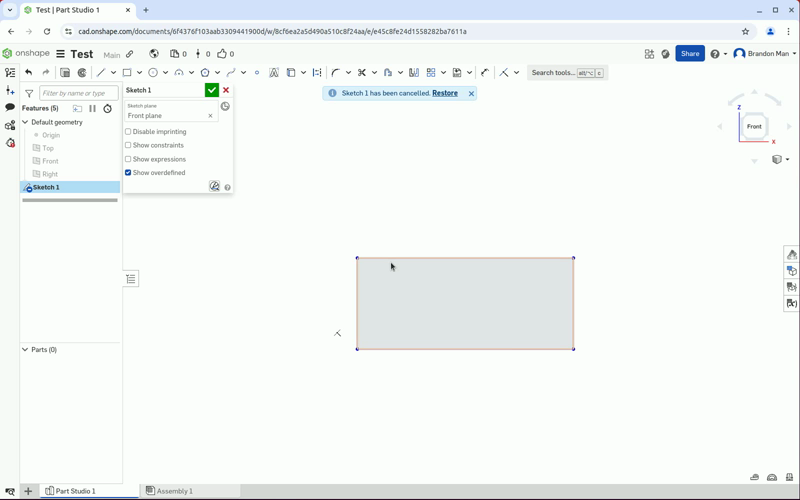
scroll(6)
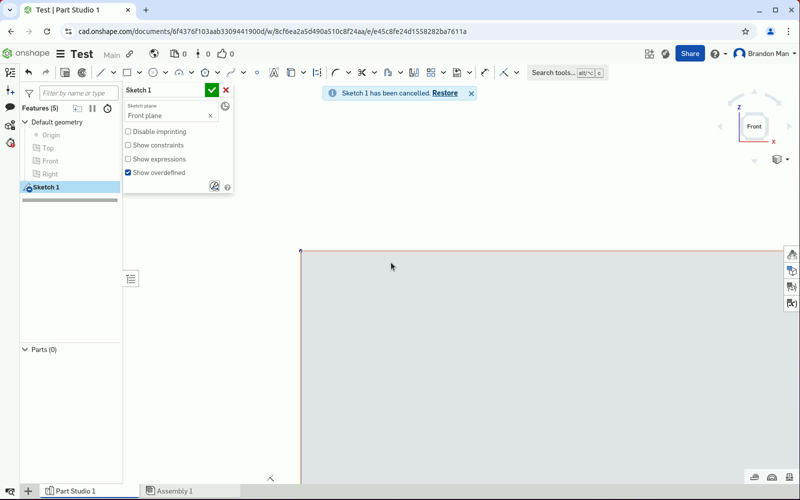
click(391, 262)
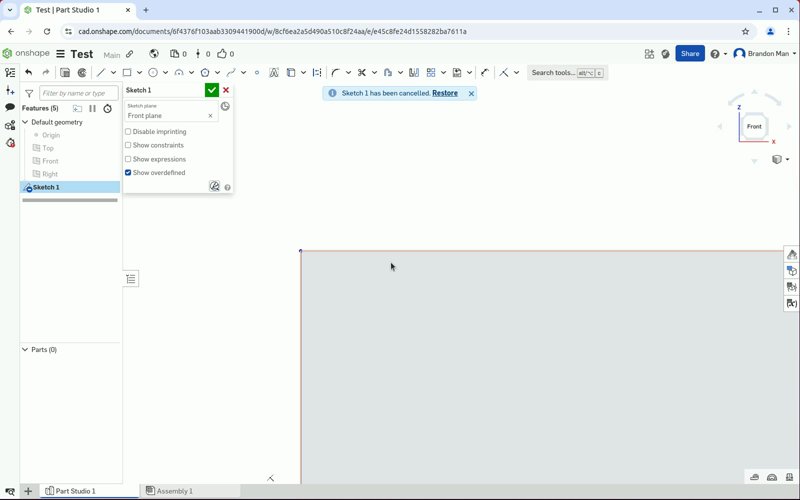
scroll(-6)
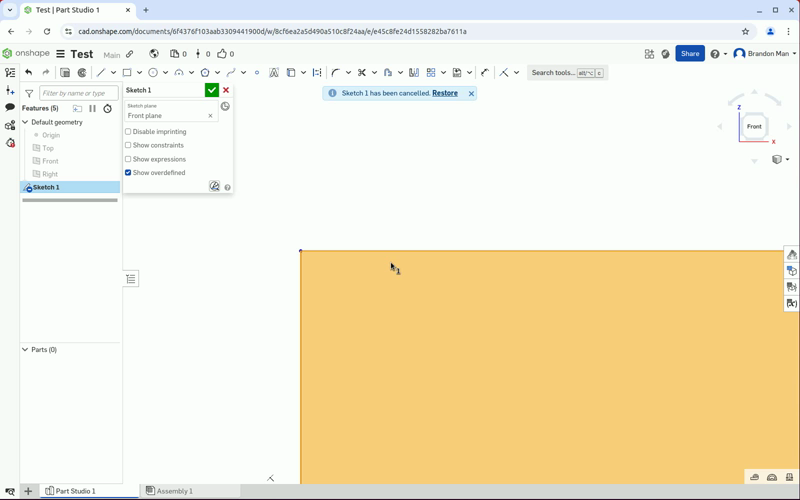
scroll(-6)
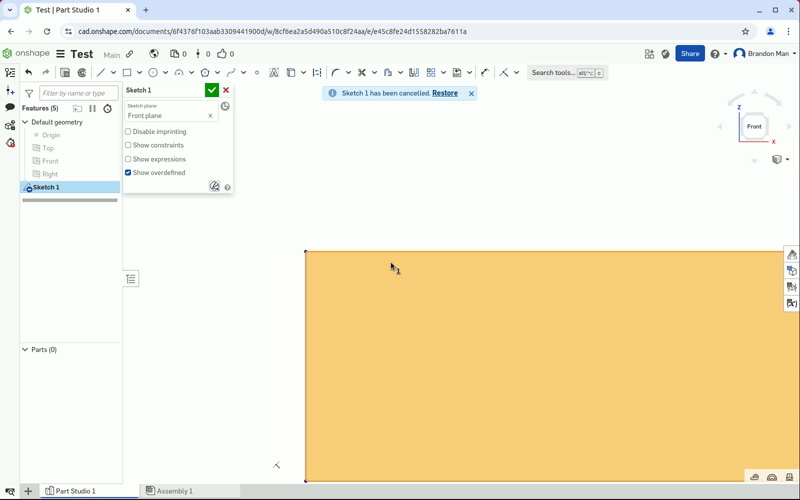
scroll(-6)
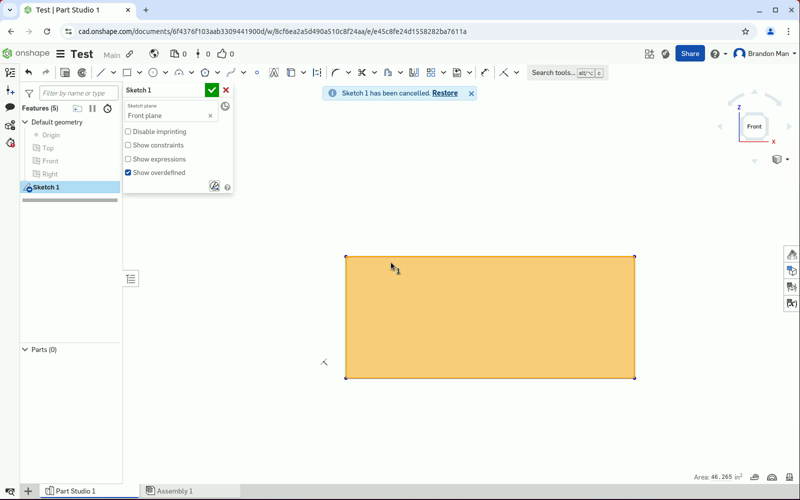
scroll(-6)
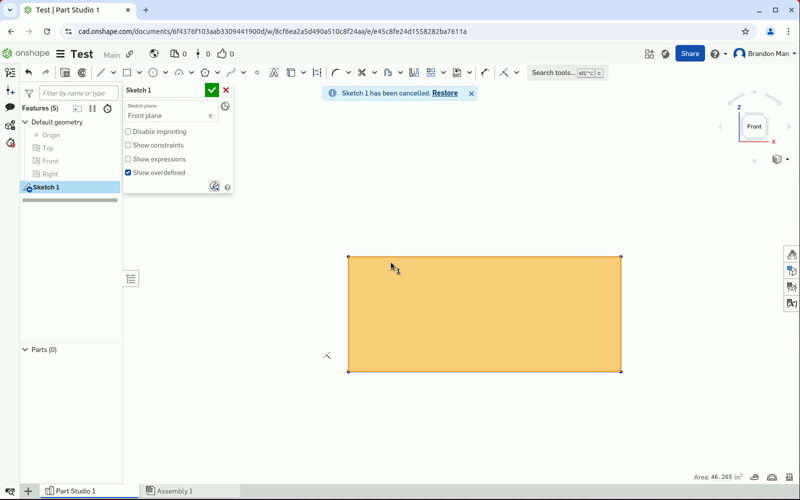
scroll(-6)
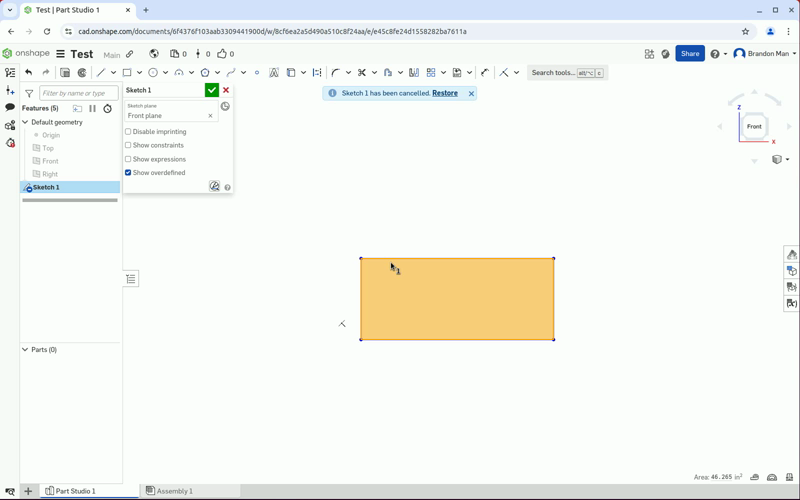
scroll(-6)
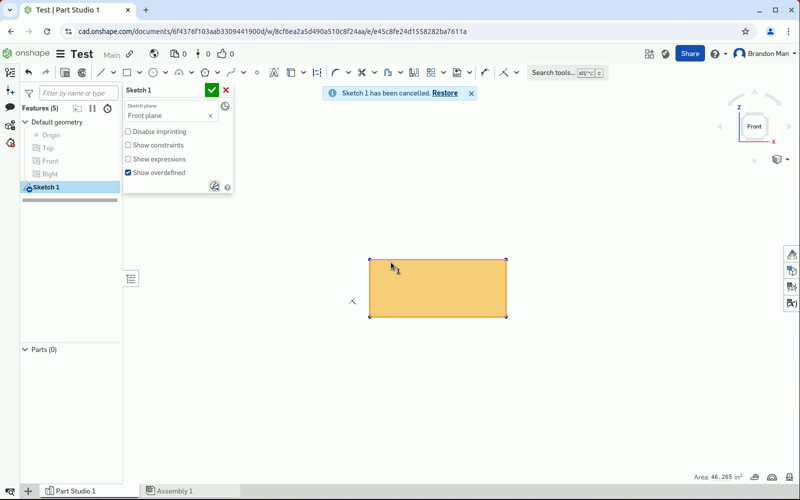
scroll(-6)
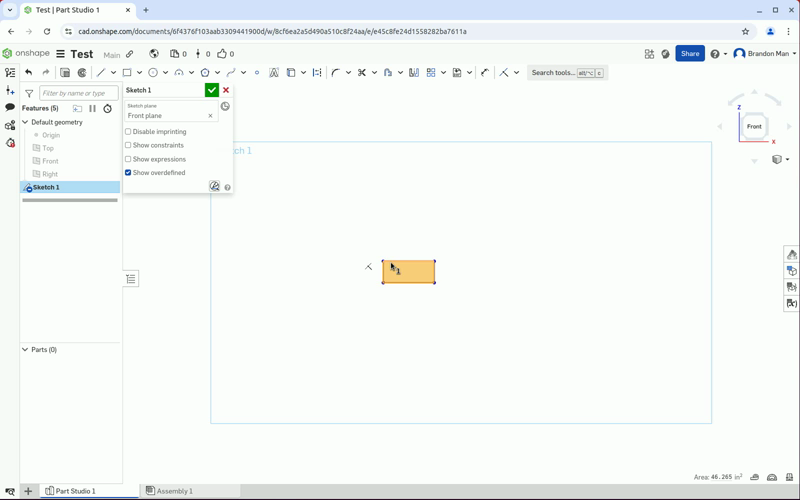
mouse_move(73, 352)
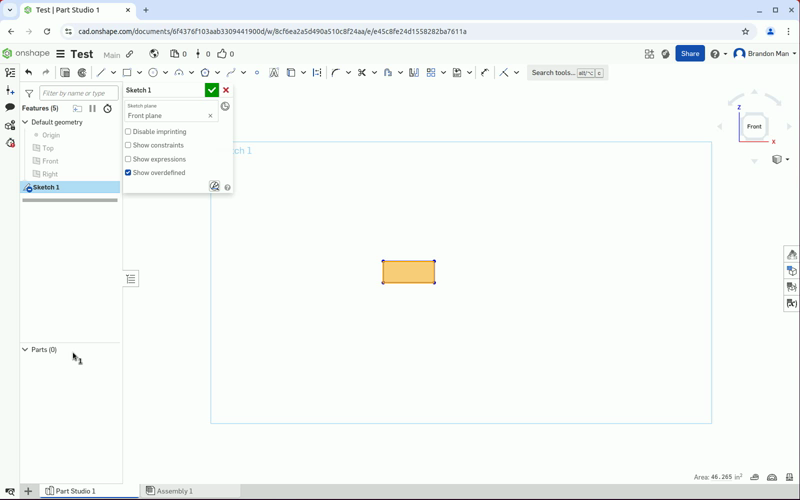
key(shift+y)
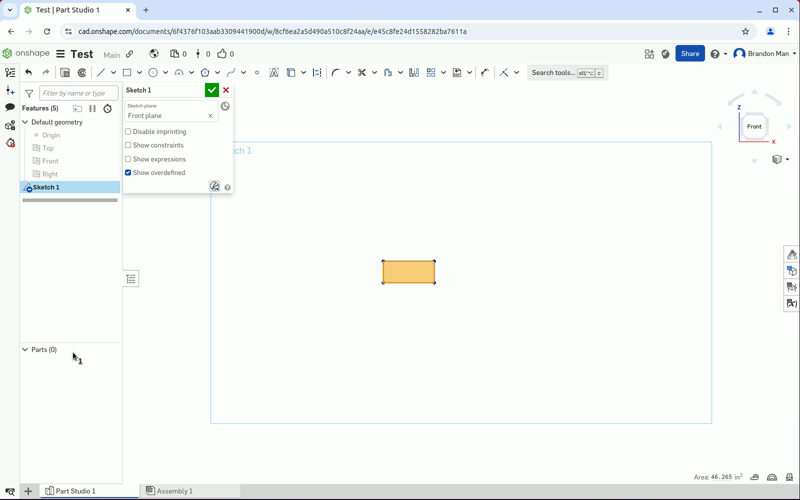
key(shift+e)
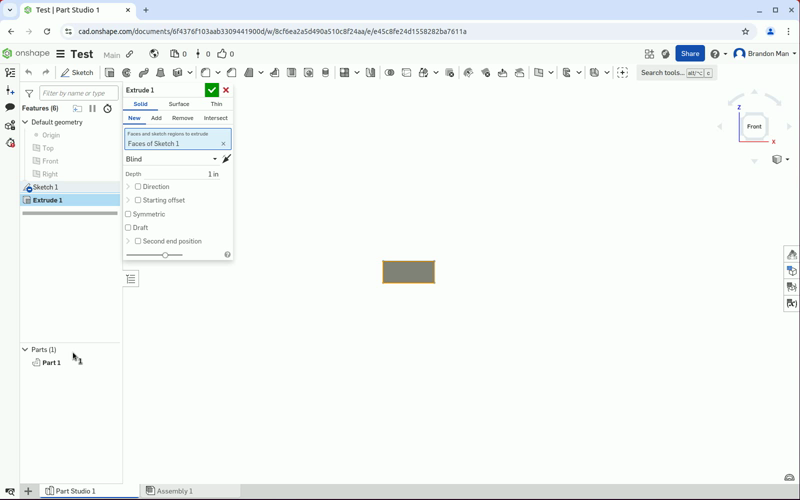
mouse_move(143, 106)
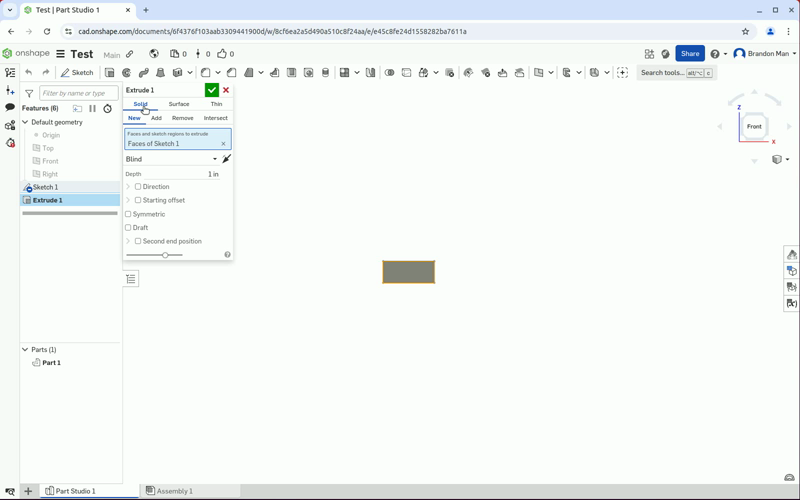
click(143, 106)
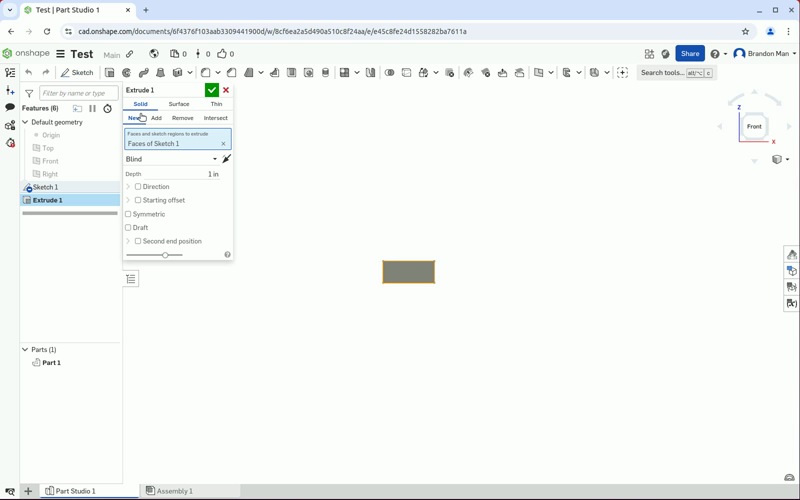
mouse_move(137, 120)
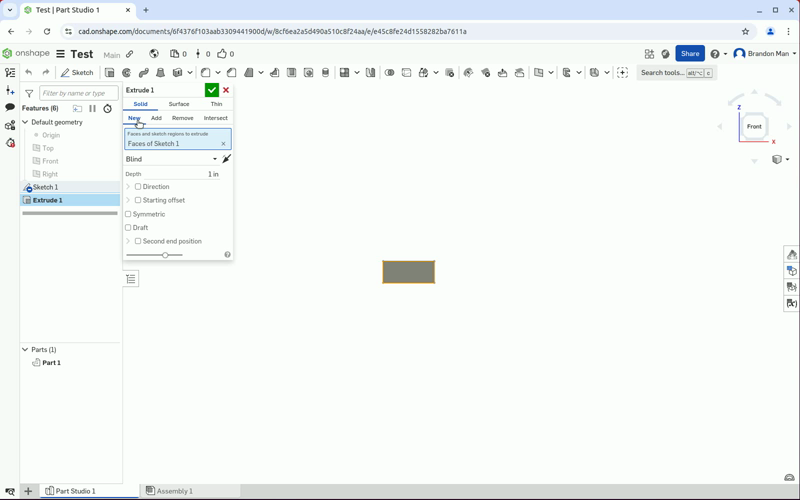
click(137, 120)
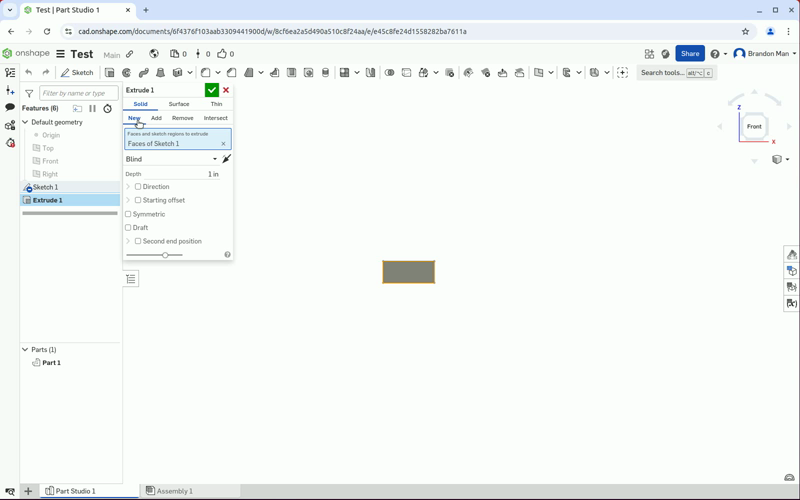
key(tab, 4)
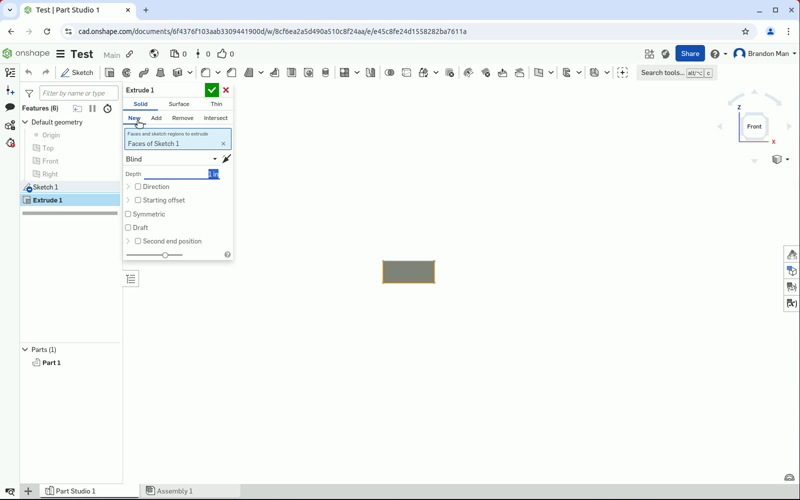
text(23.108)
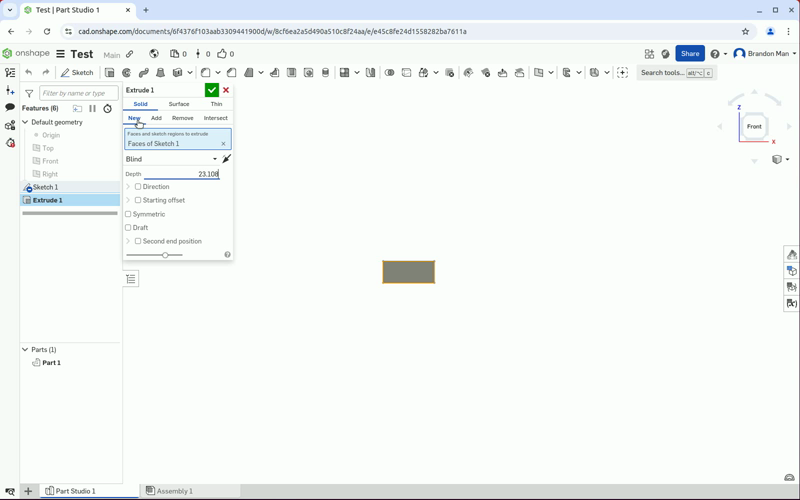
key(enter)
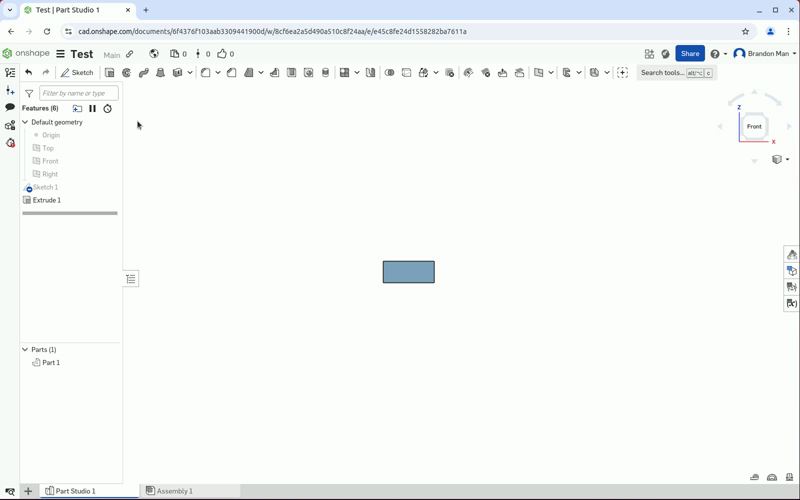
key(shift+h)
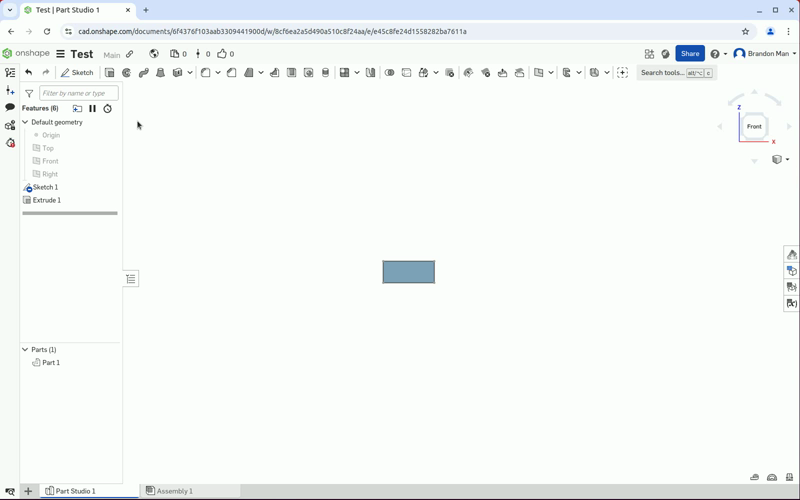
key(shift+h)
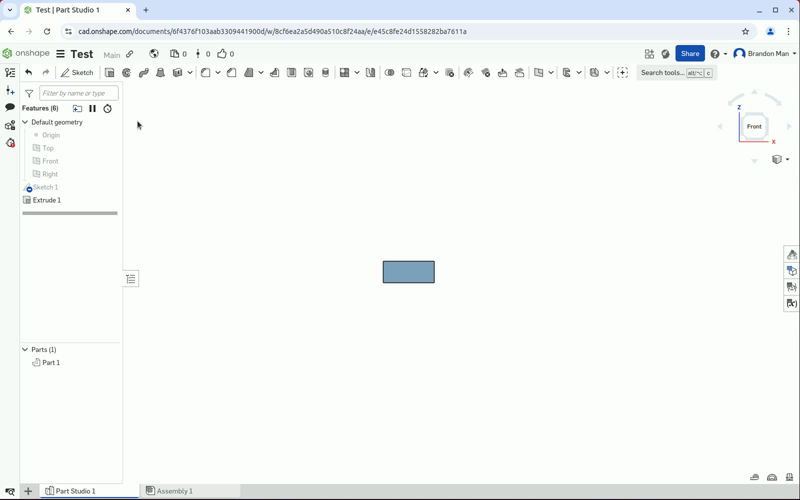
mouse_move(73, 189)
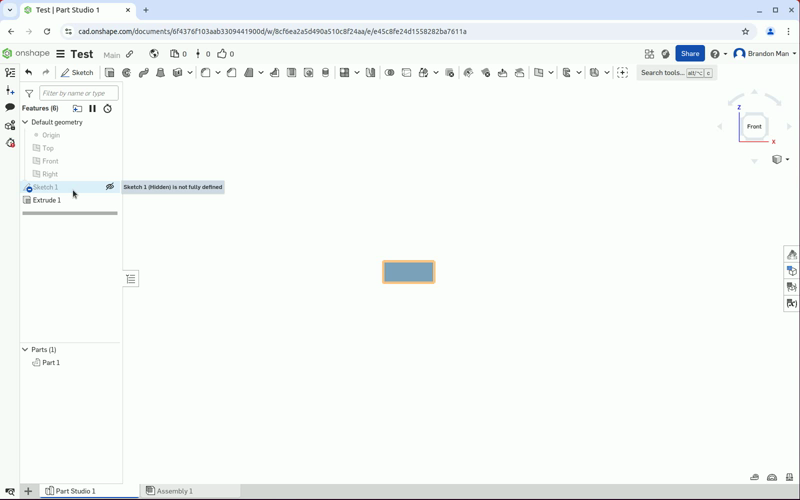
click(73, 189)
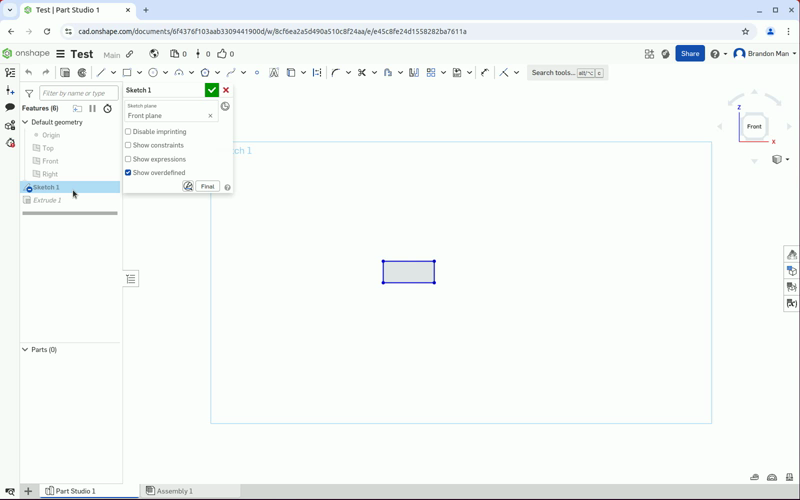
mouse_move(229, 92)
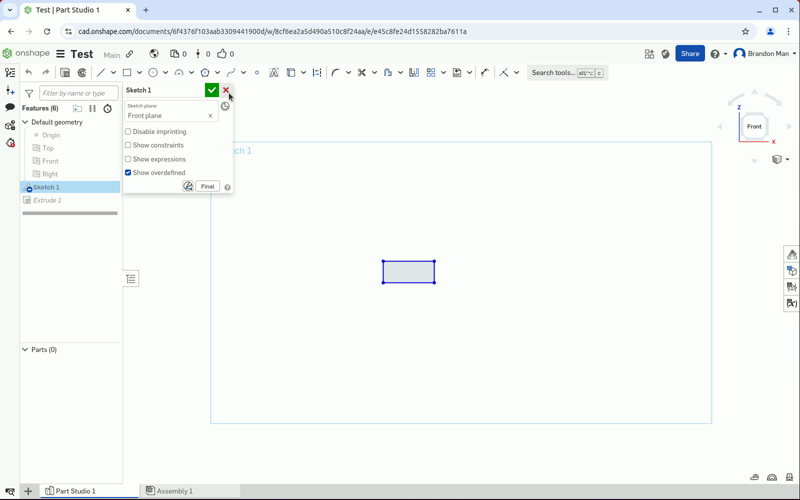
click(229, 92)
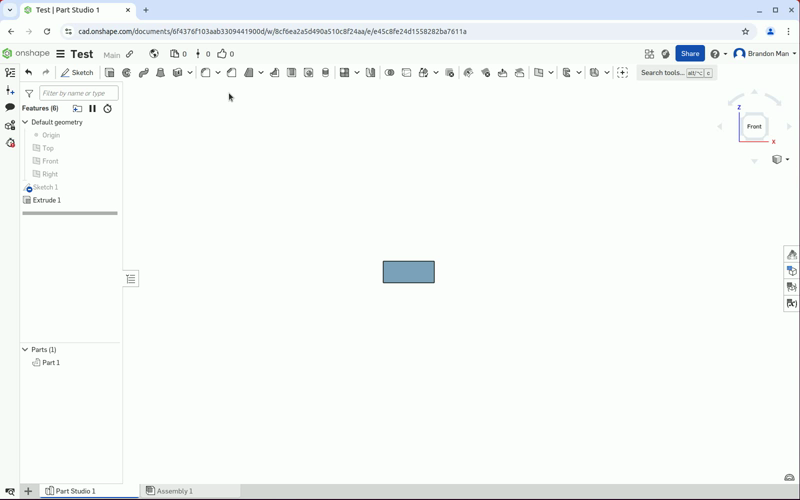
mouse_move(73, 352)
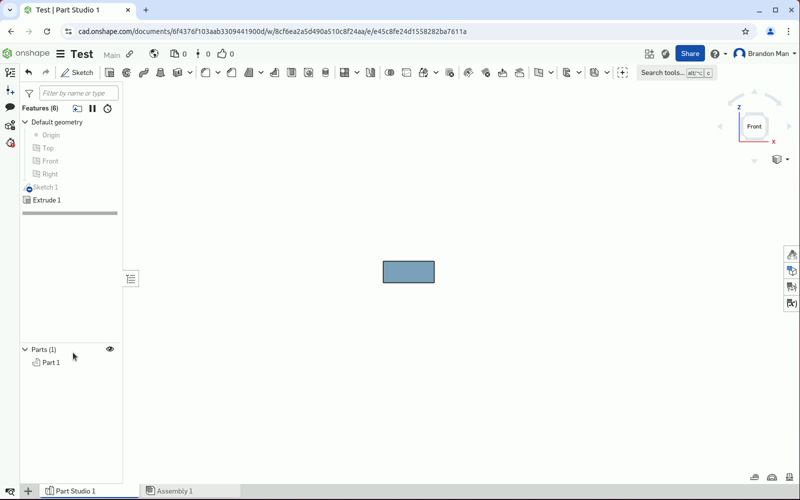
key(y)
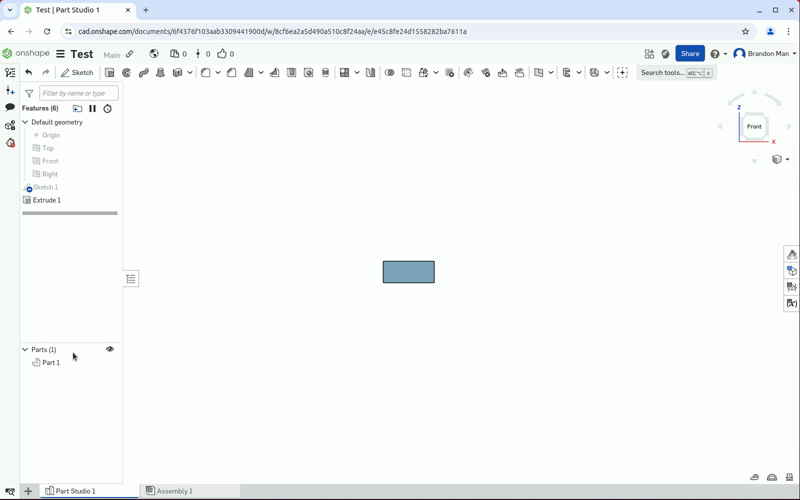
key(shift+p)
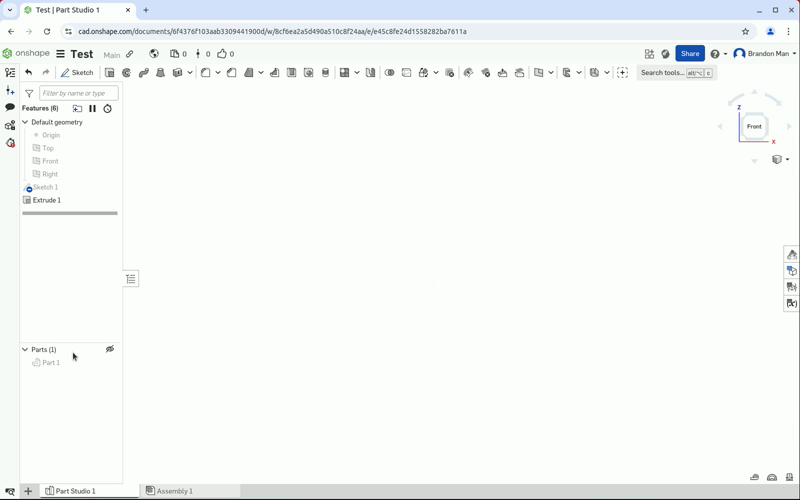
key(space)
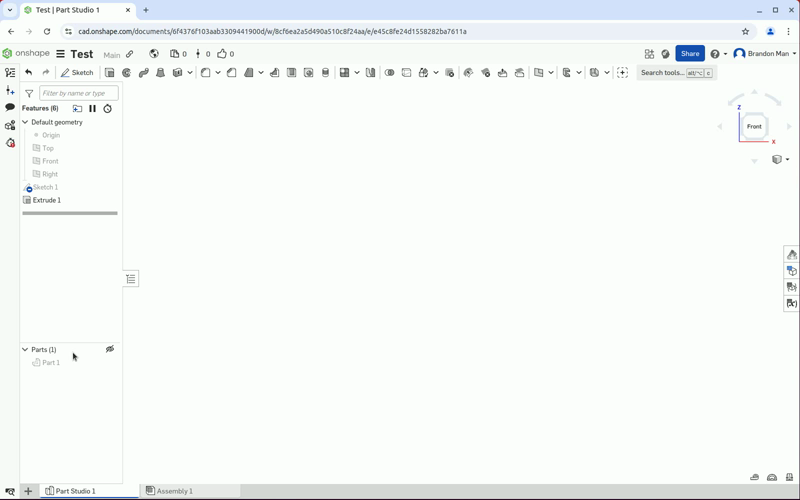
key_down(shift)
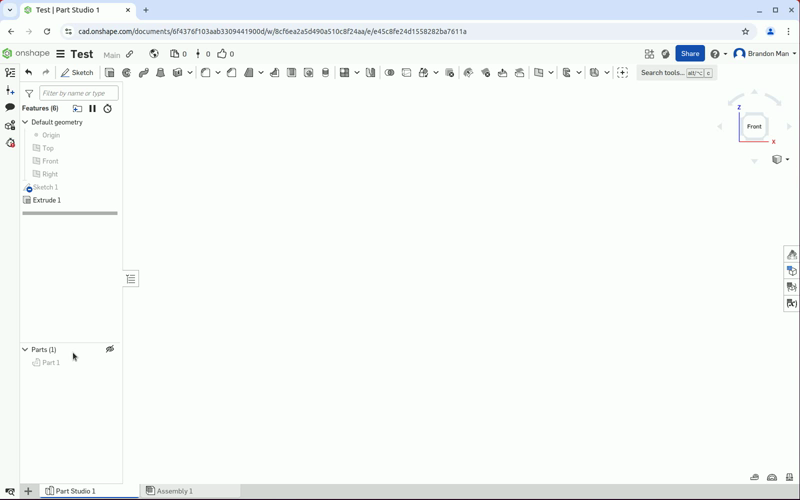
key(down)
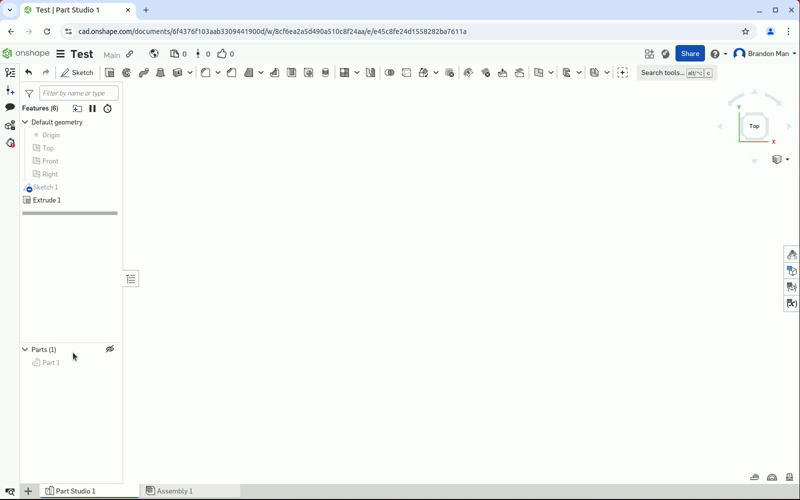
key_up(shift)
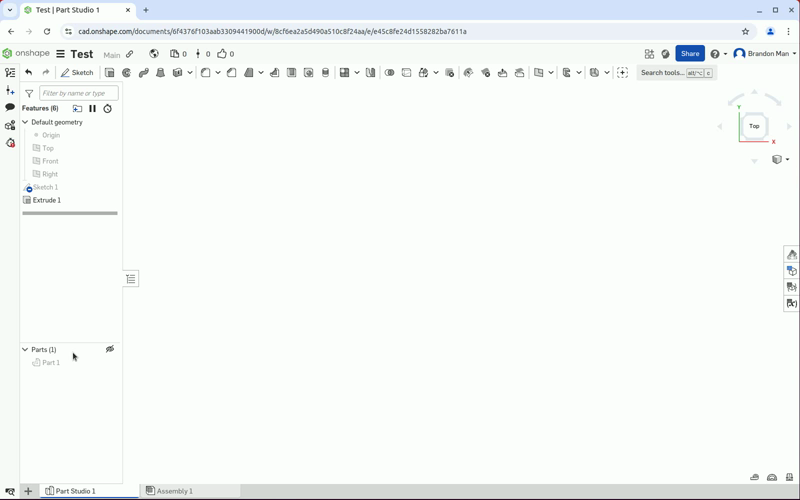
mouse_move(73, 352)
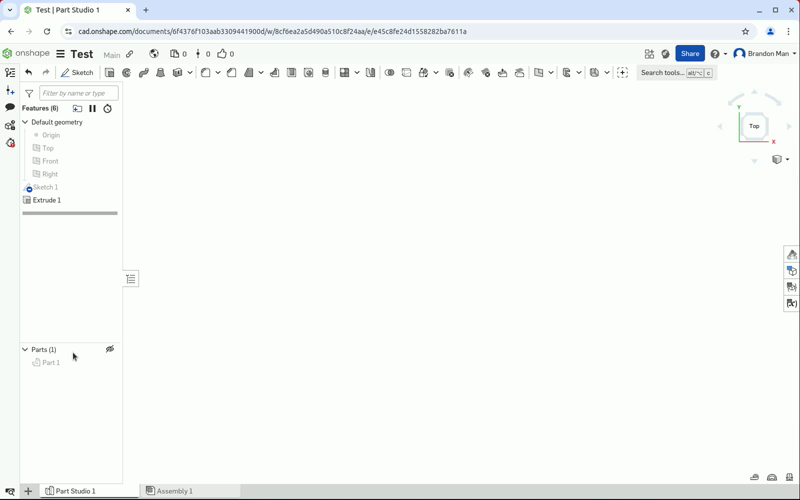
key(shift+y)
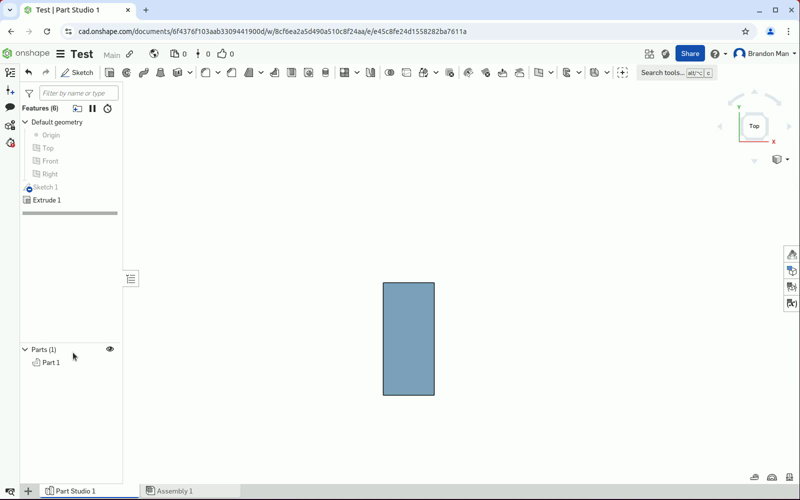
mouse_move(541, 75)
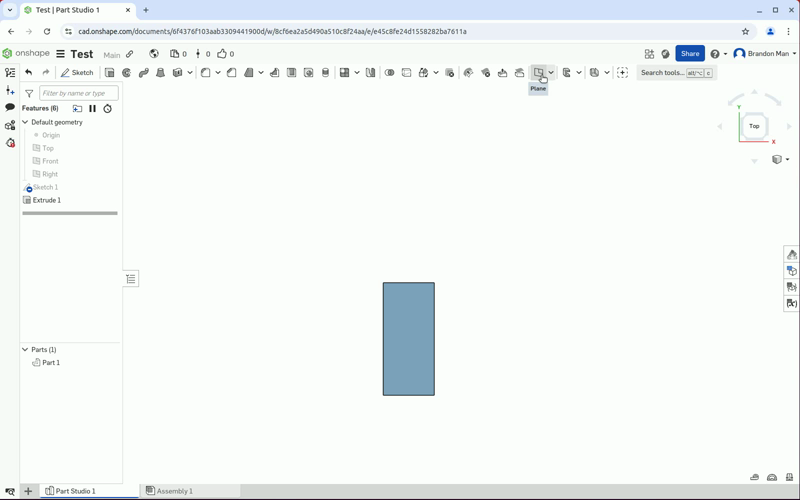
click(541, 75)
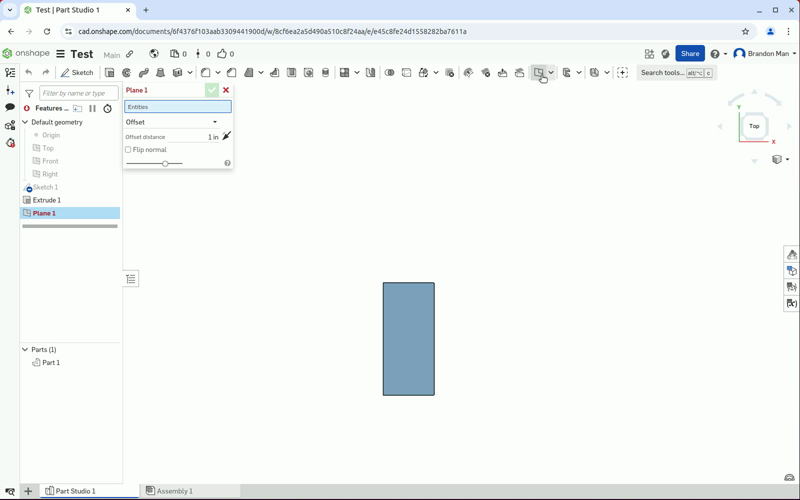
mouse_move(73, 150)
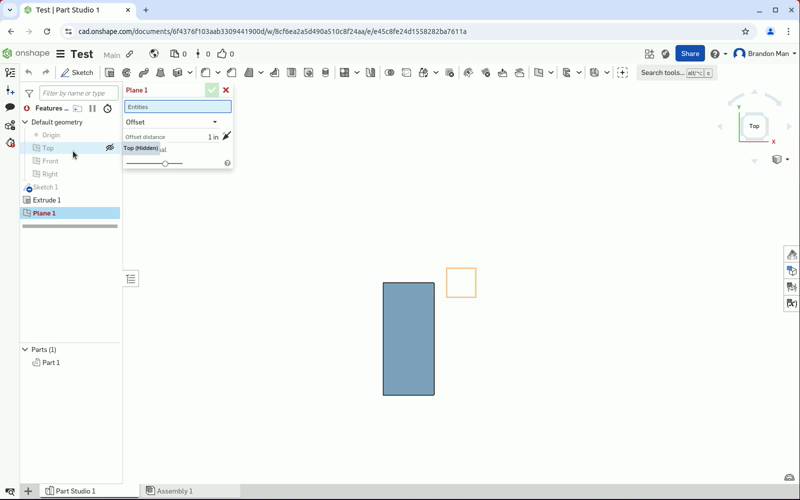
click(73, 150)
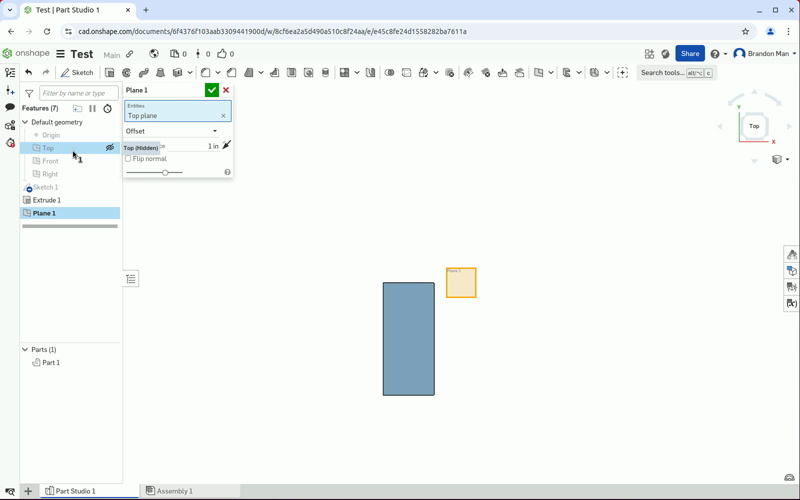
key(tab, 2)
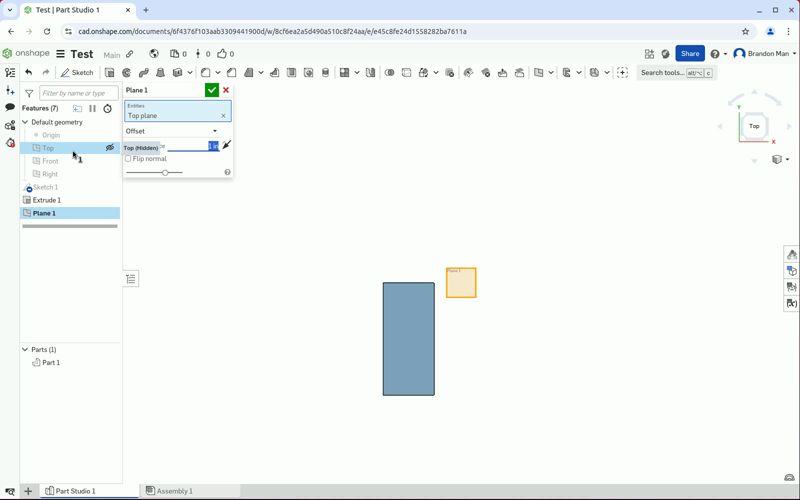
text(4.344)
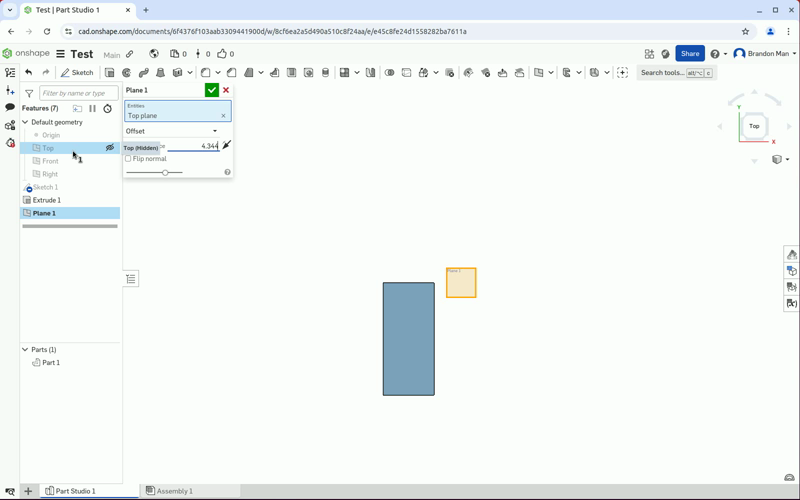
key(enter, 2)
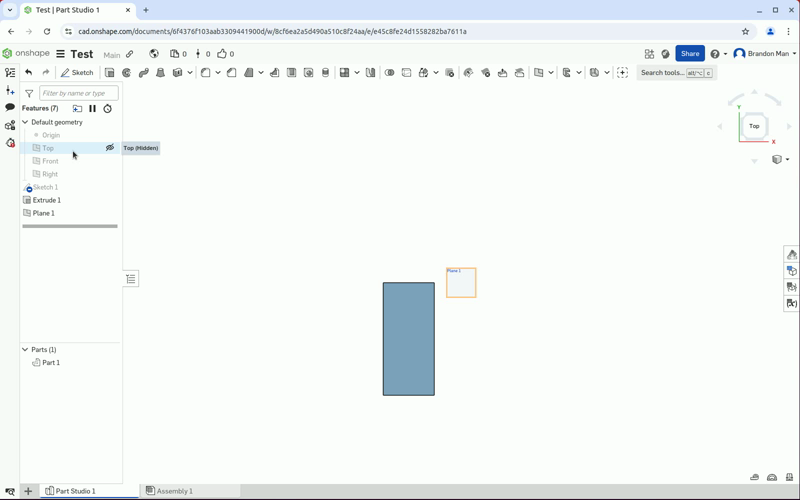
key(shift+s)
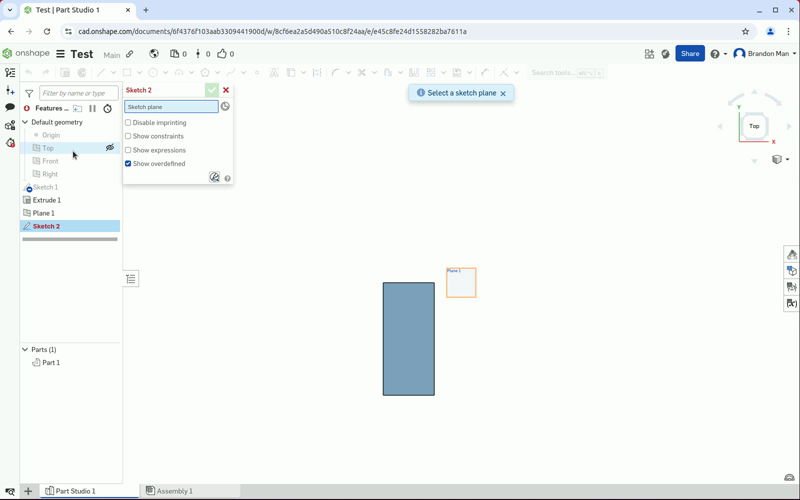
mouse_move(73, 215)
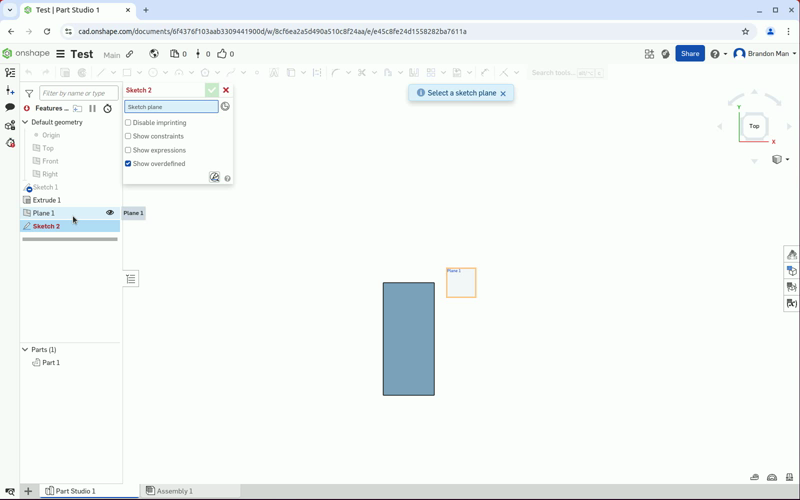
click(73, 215)
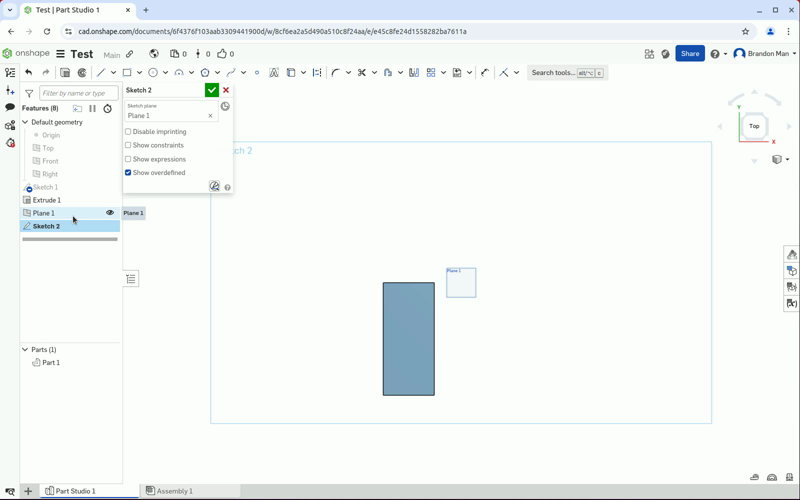
mouse_move(73, 352)
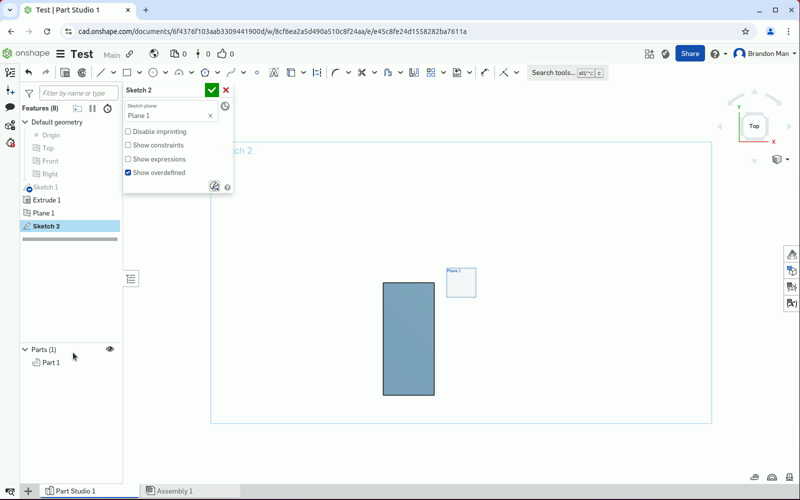
key(y)
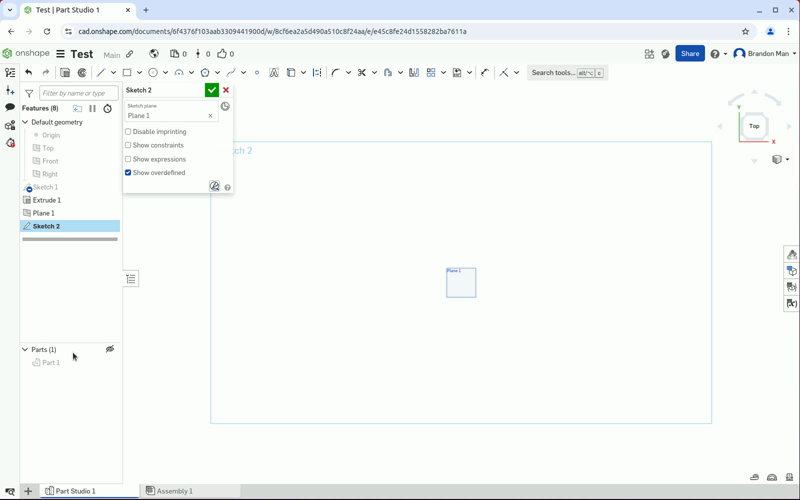
key(c)
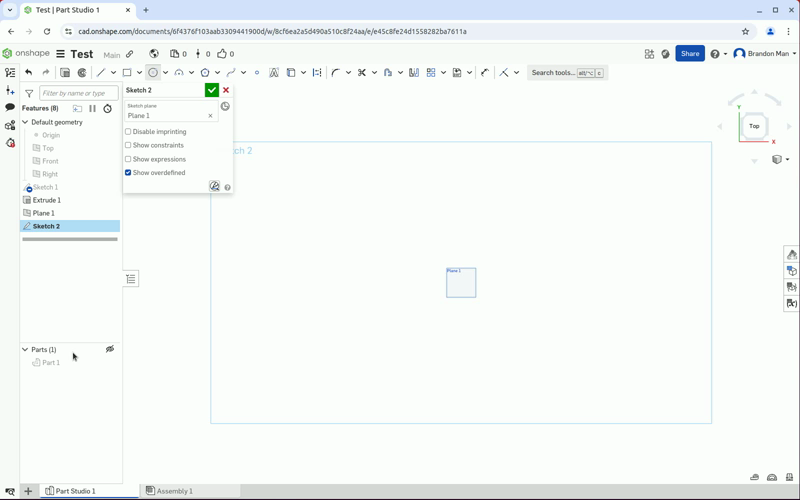
key_down(shift)
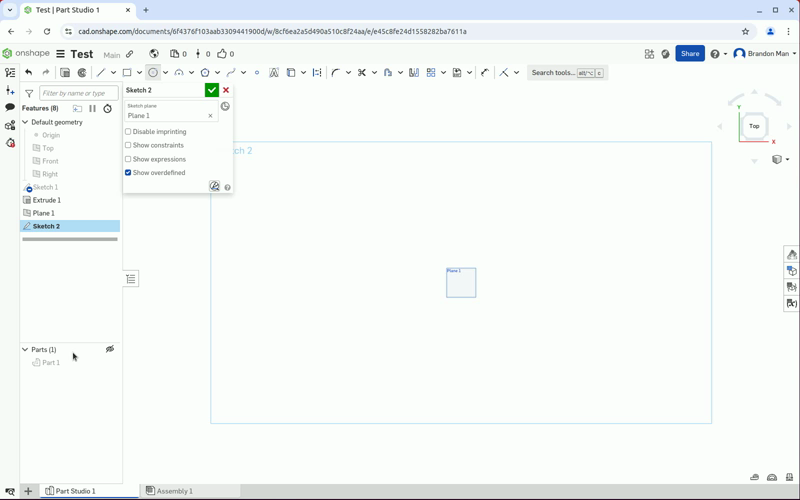
mouse_move(407, 352)
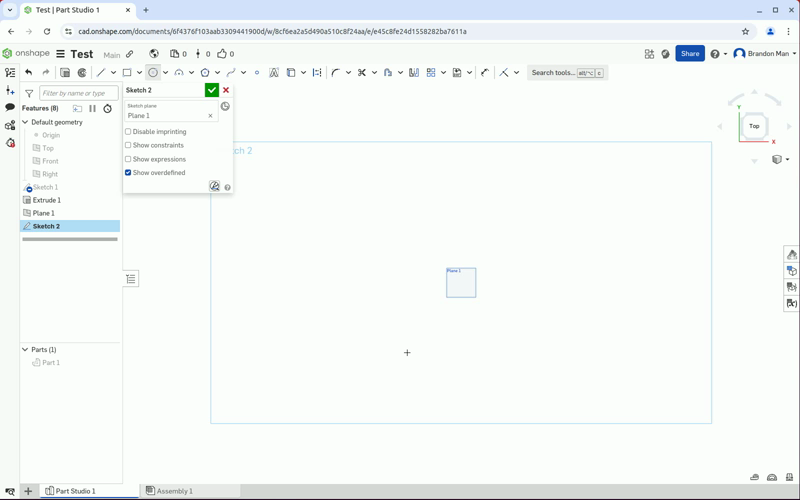
click(407, 352)
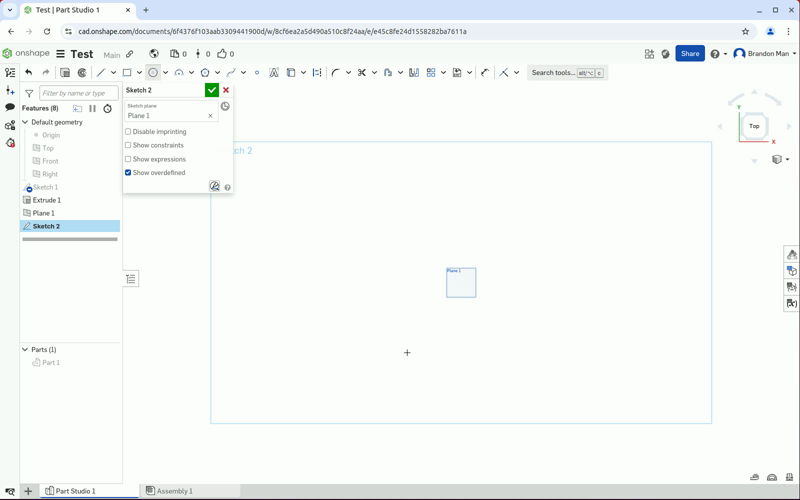
key_up(shift)
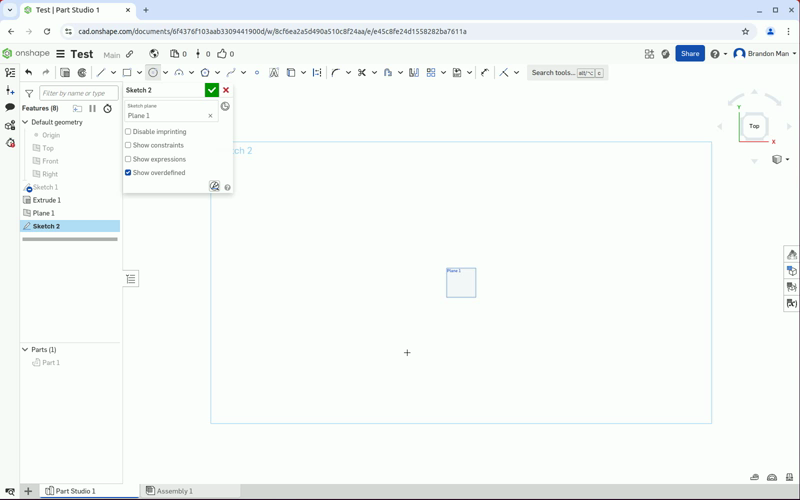
mouse_move(425, 352)
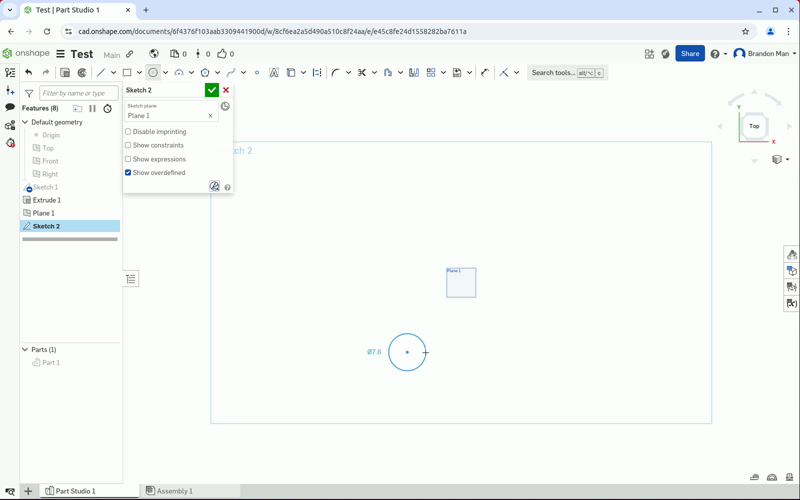
click(425, 352)
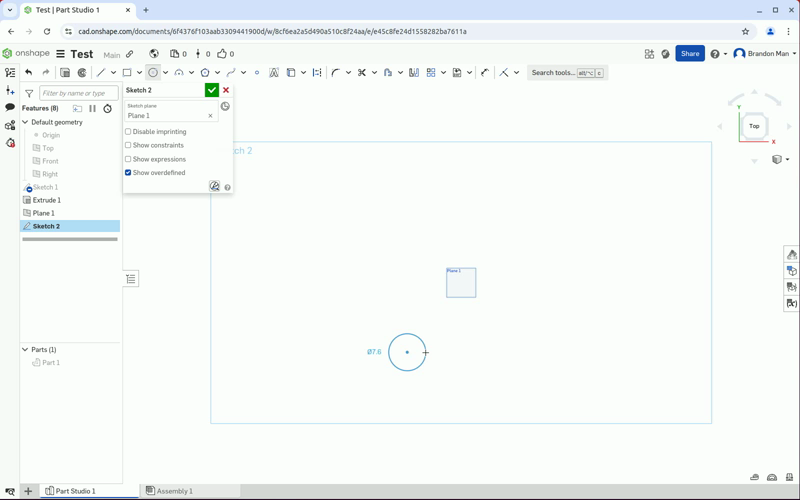
key(esc)
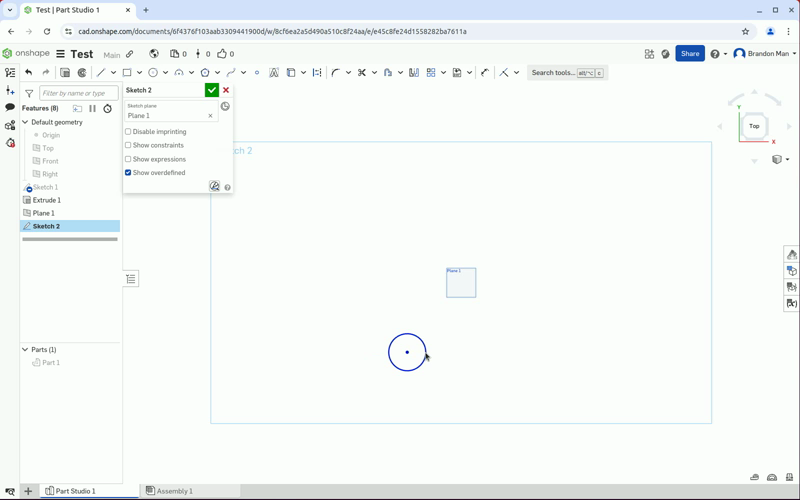
mouse_move(402, 354)
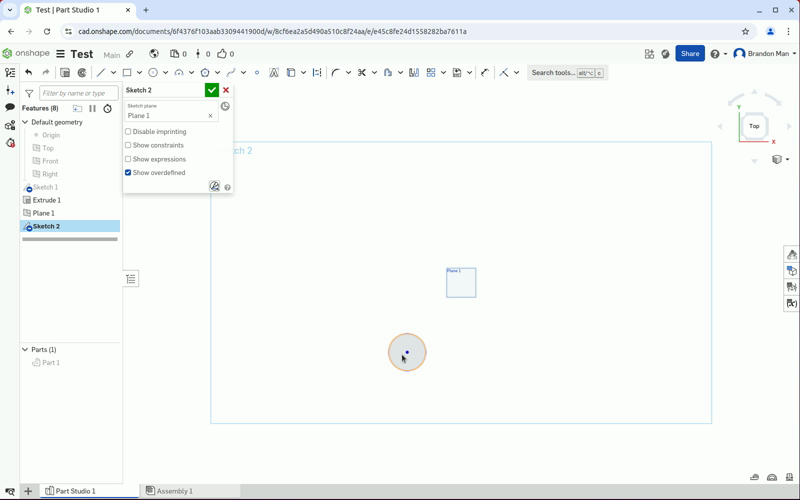
scroll(6)
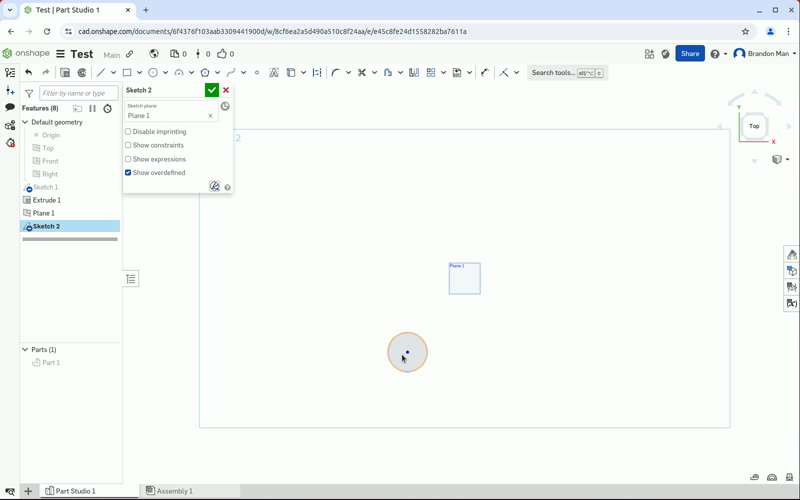
scroll(6)
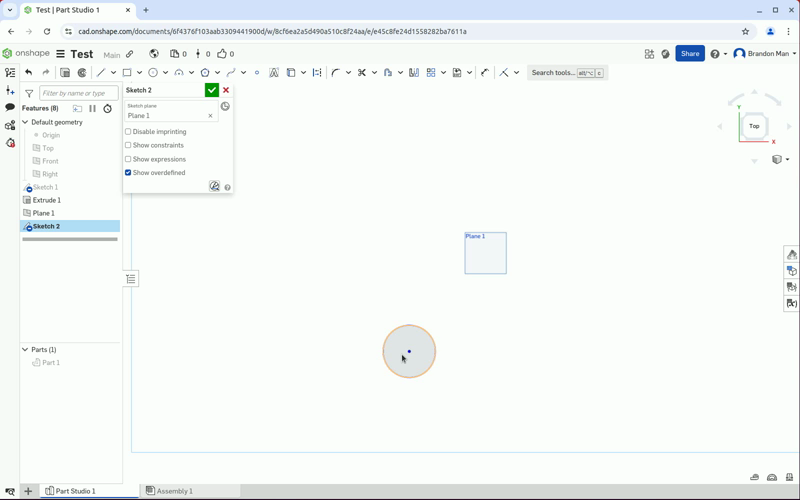
scroll(6)
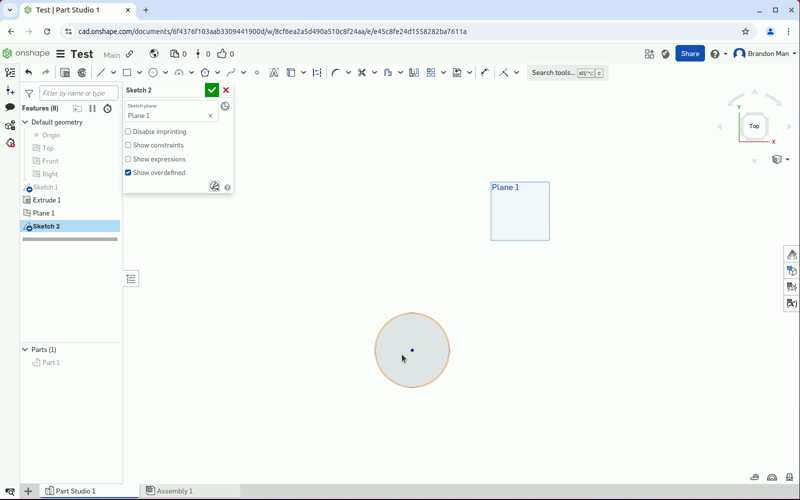
scroll(6)
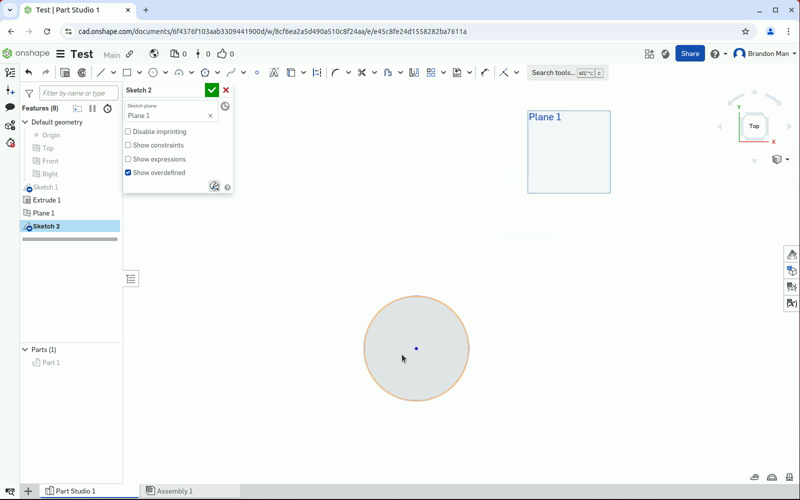
scroll(6)
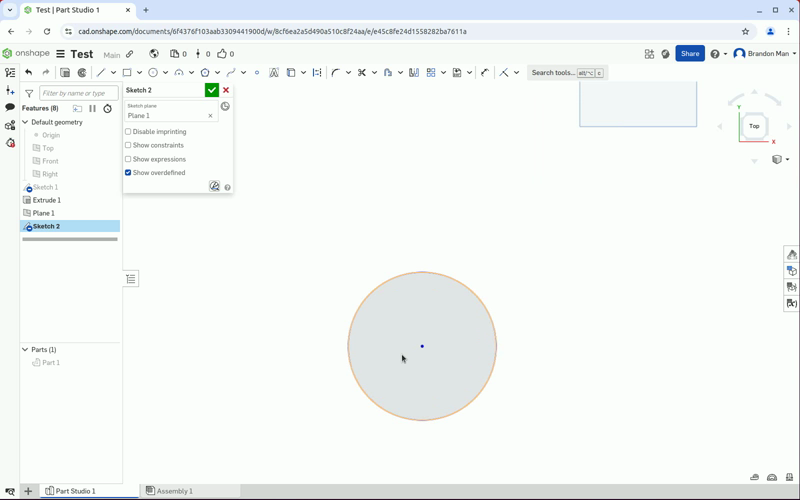
scroll(6)
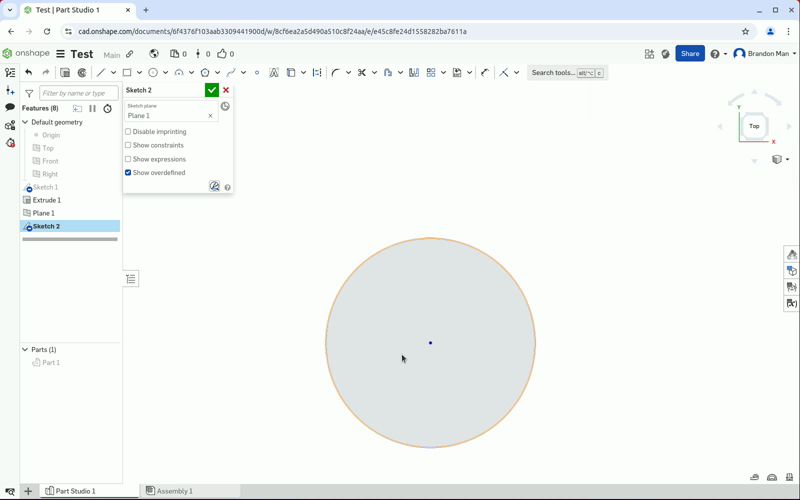
scroll(6)
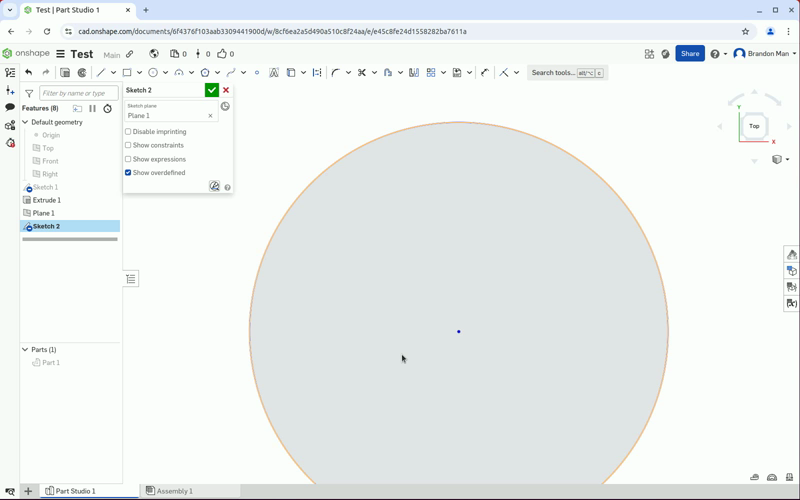
click(402, 354)
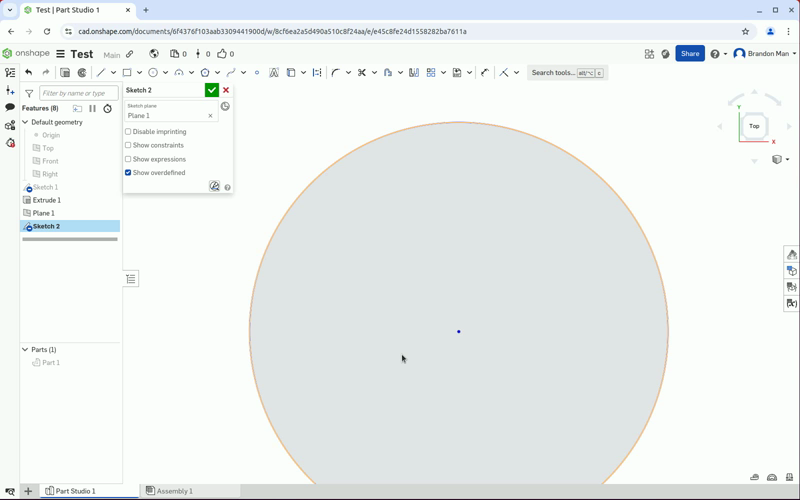
scroll(-6)
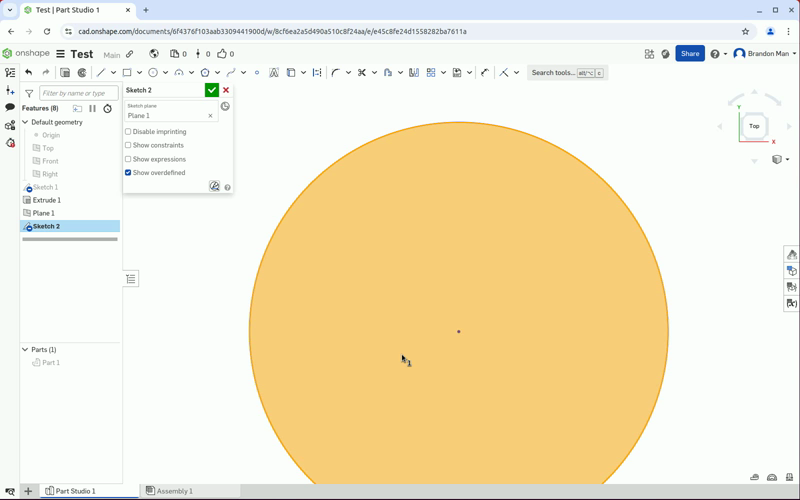
scroll(-6)
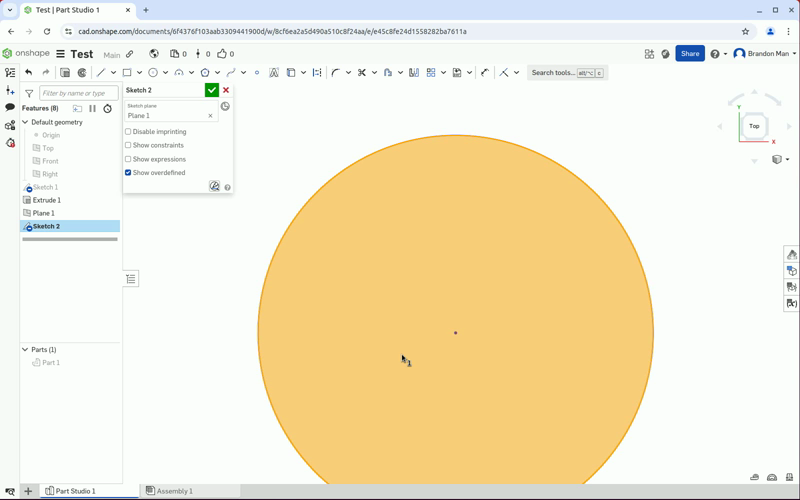
scroll(-6)
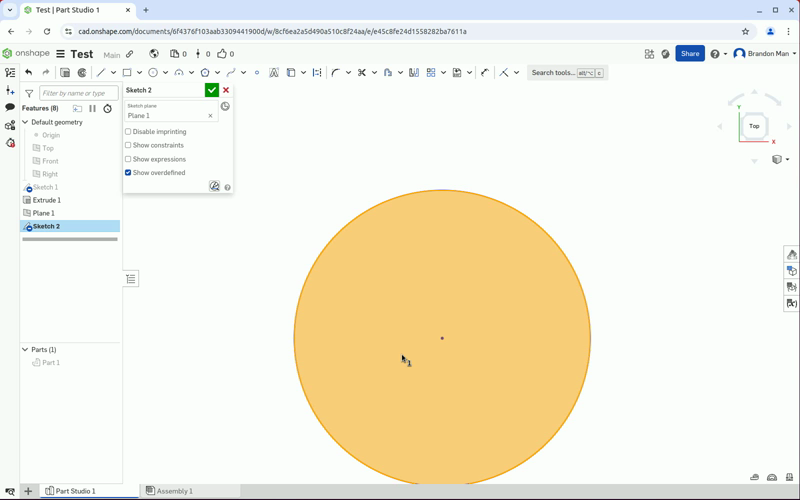
scroll(-6)
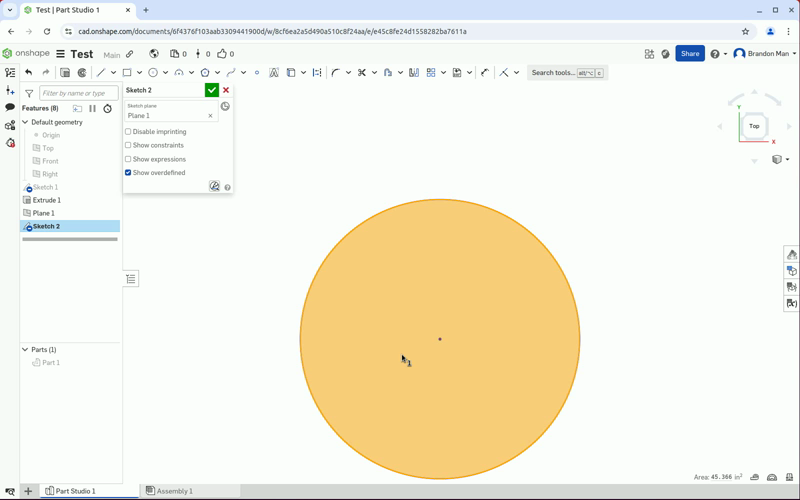
scroll(-6)
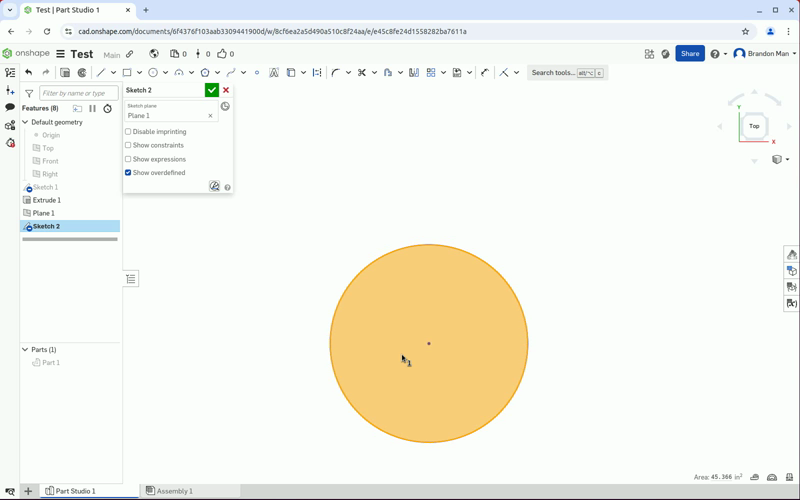
scroll(-6)
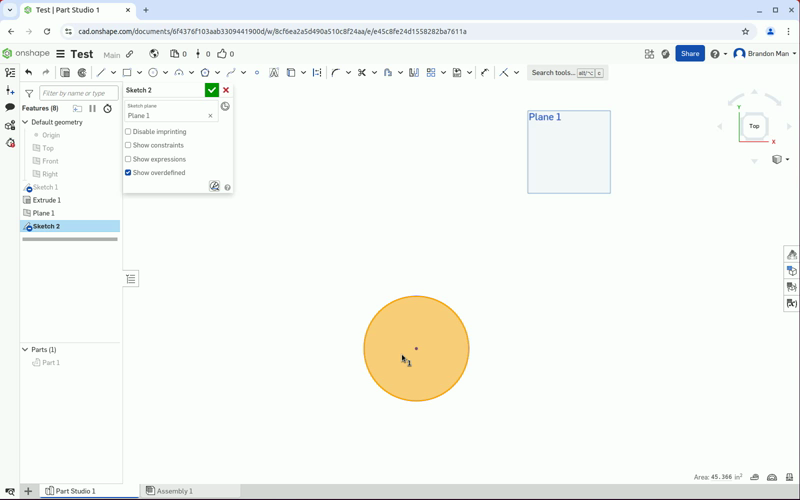
scroll(-6)
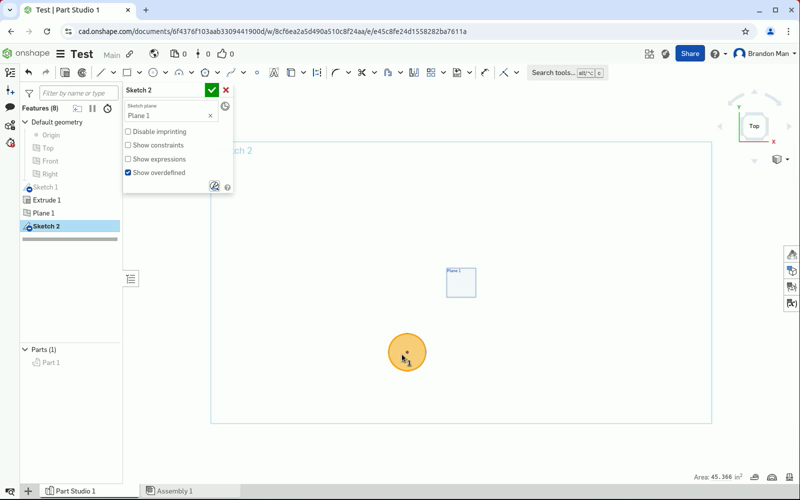
mouse_move(73, 352)
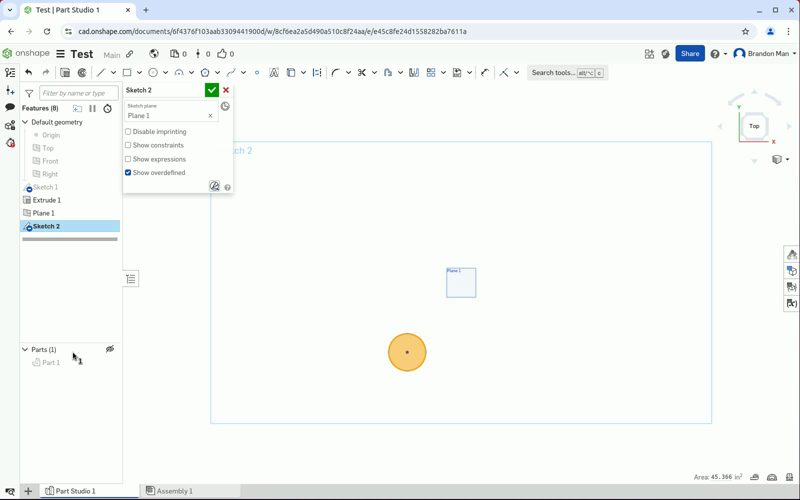
key(shift+y)
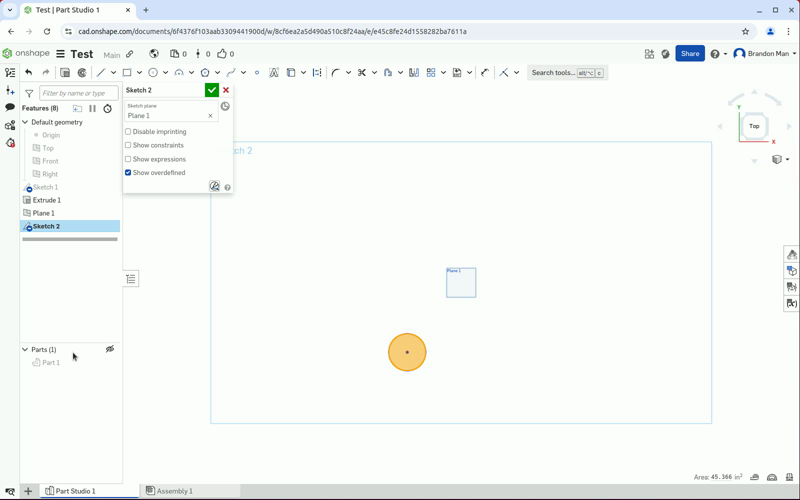
key(shift+e)
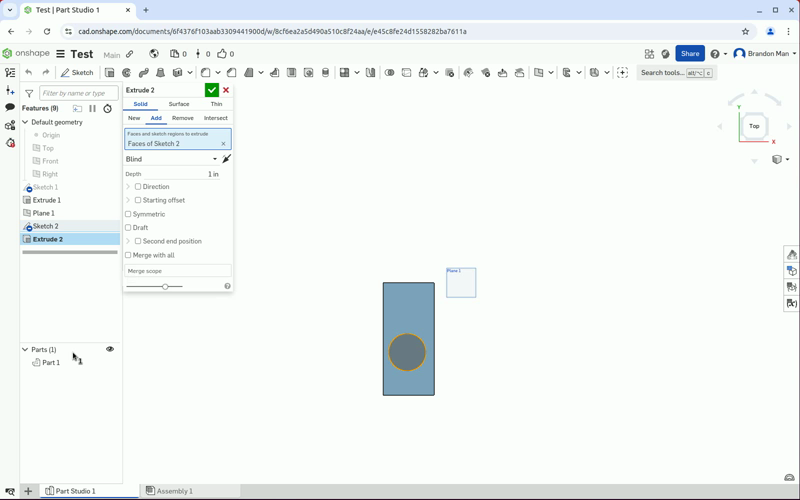
mouse_move(143, 106)
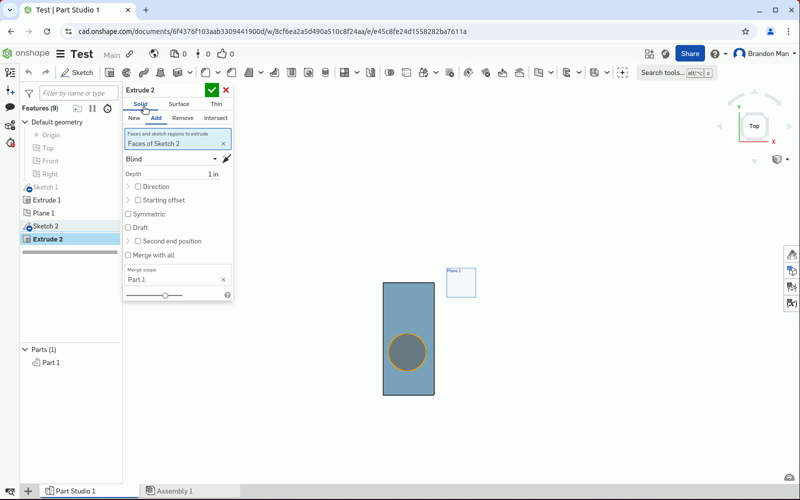
click(143, 106)
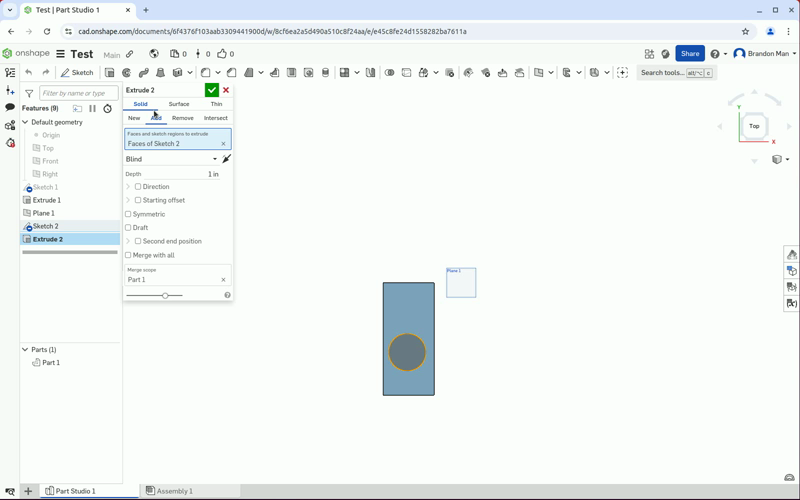
mouse_move(186, 120)
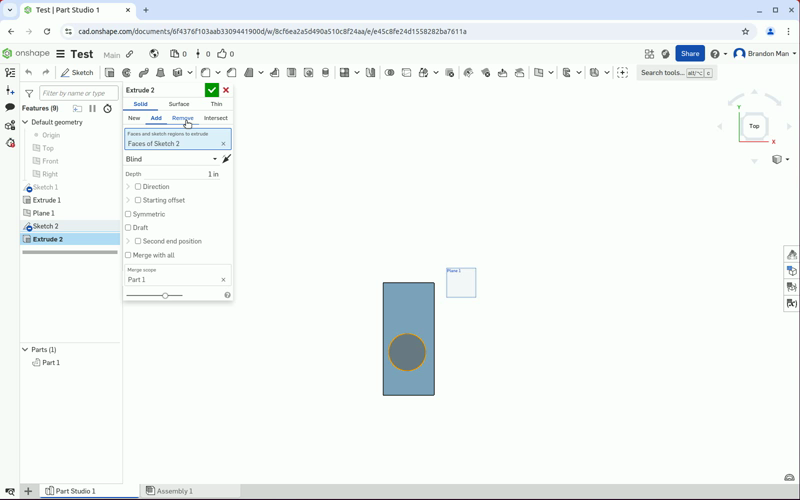
click(186, 120)
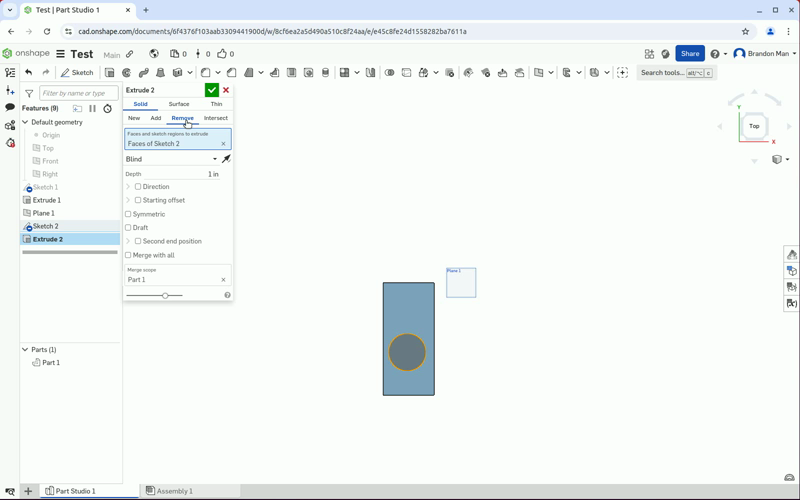
key(tab, 4)
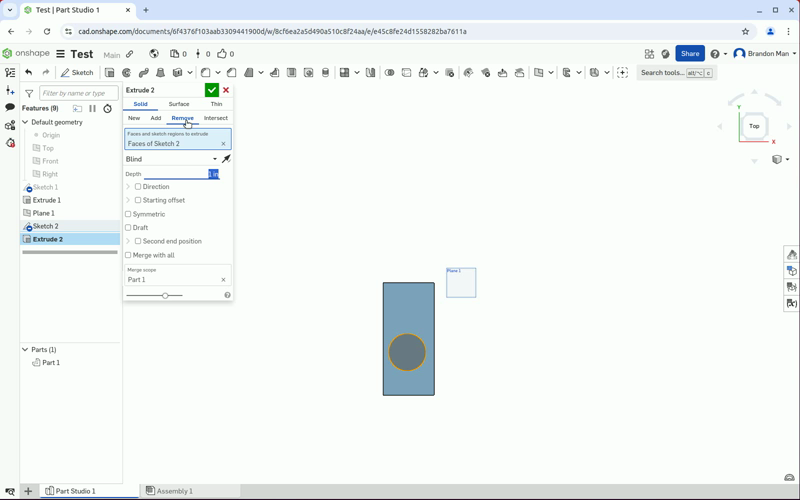
text(4.574)
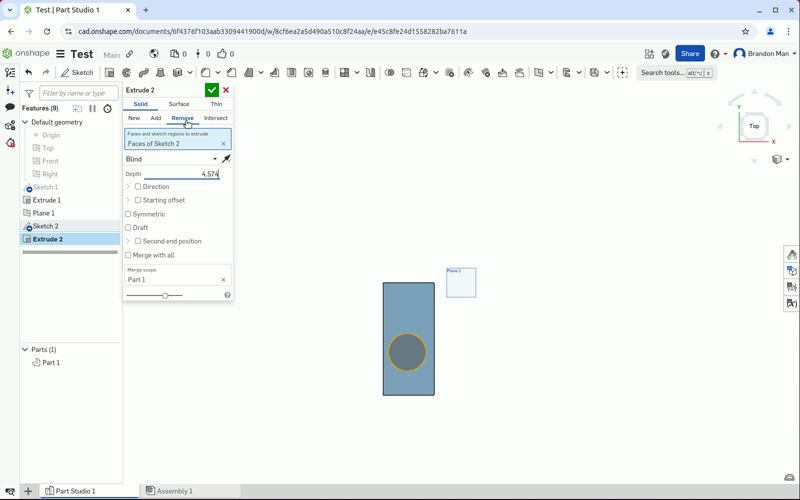
key(tab, 6)
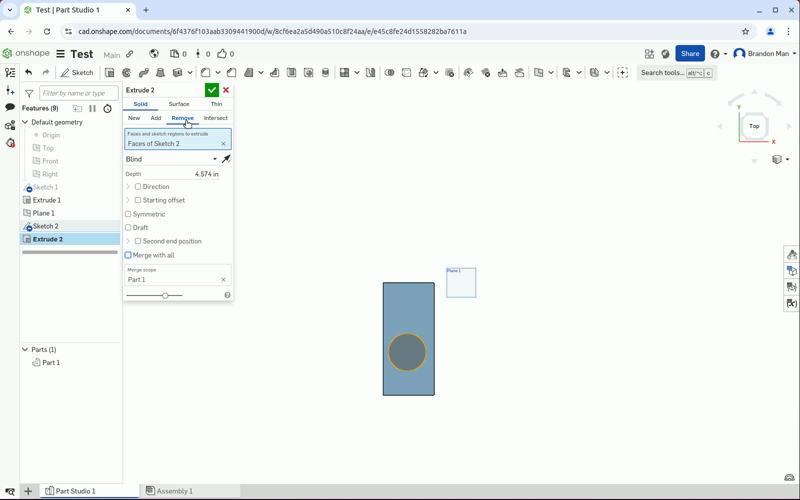
key(space)
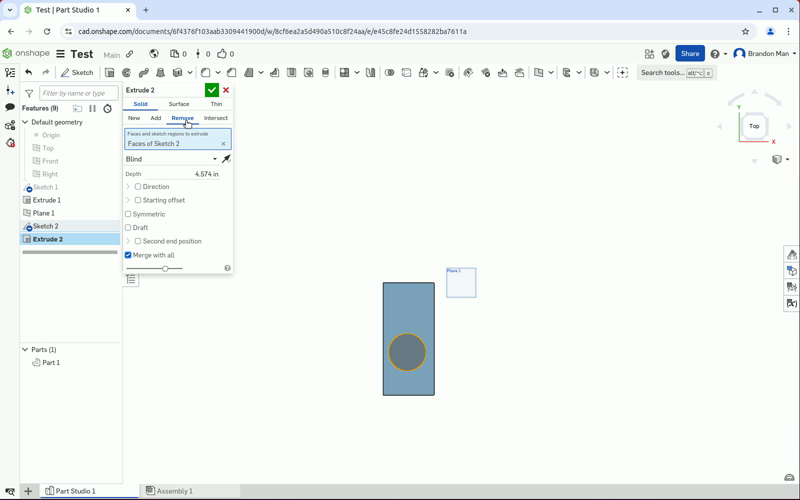
key(enter)
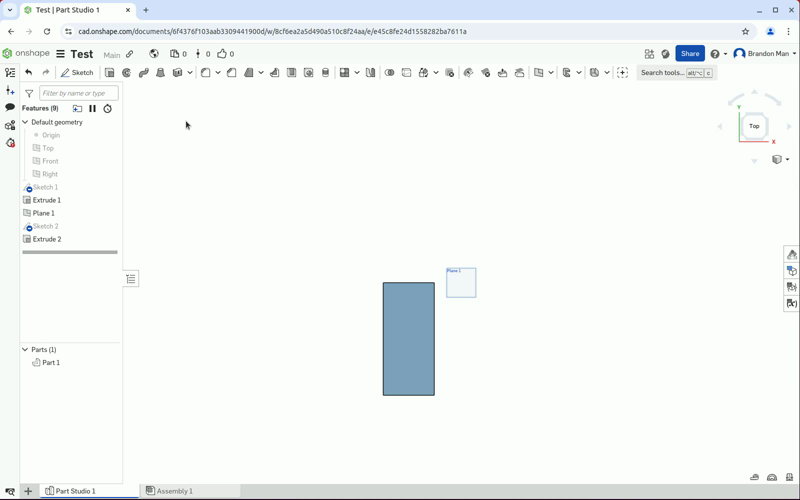
key(shift+h)
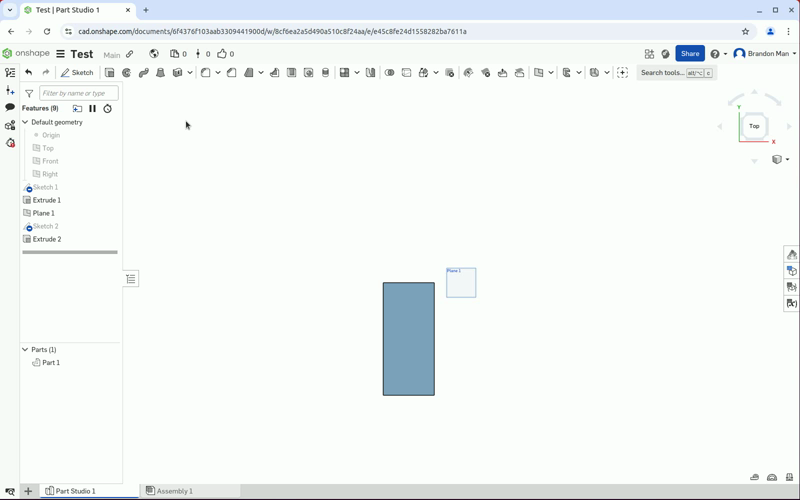
key(shift+h)
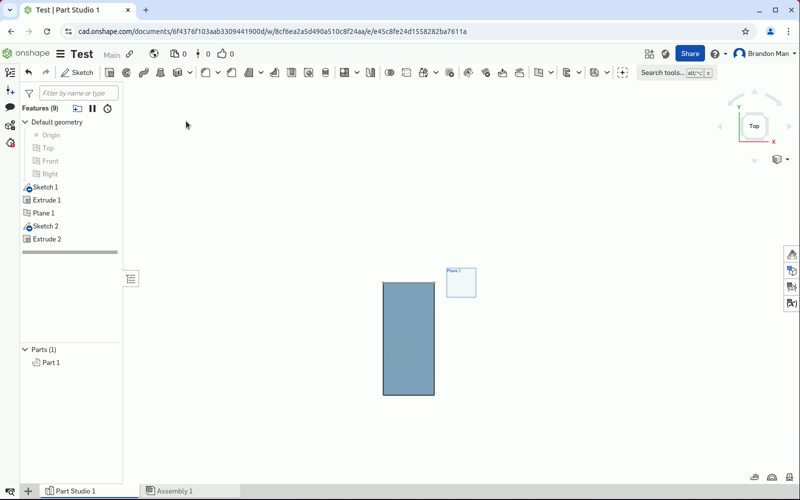
key(shift+7)
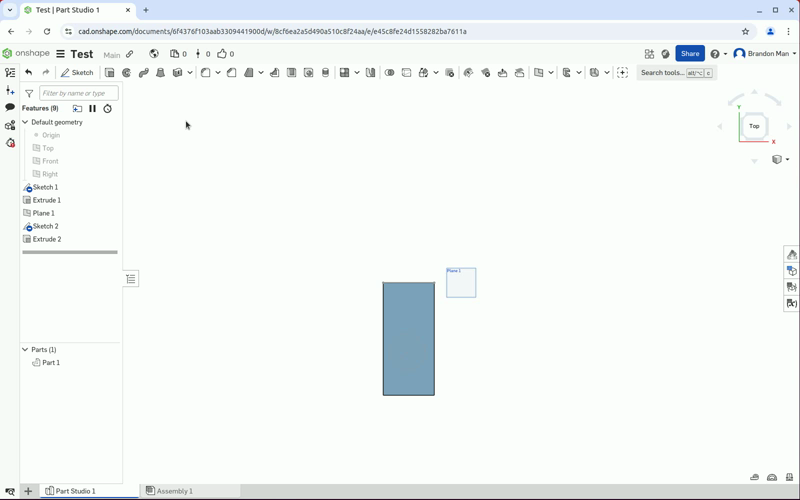
key(up, 3)
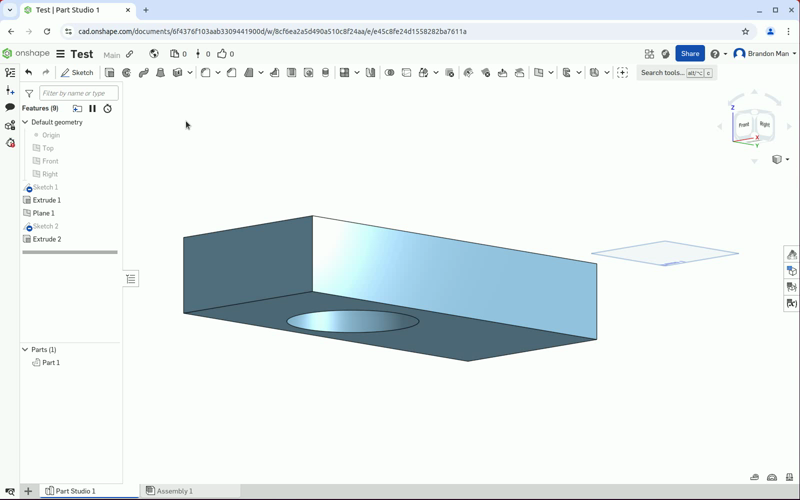
key(left, 3)
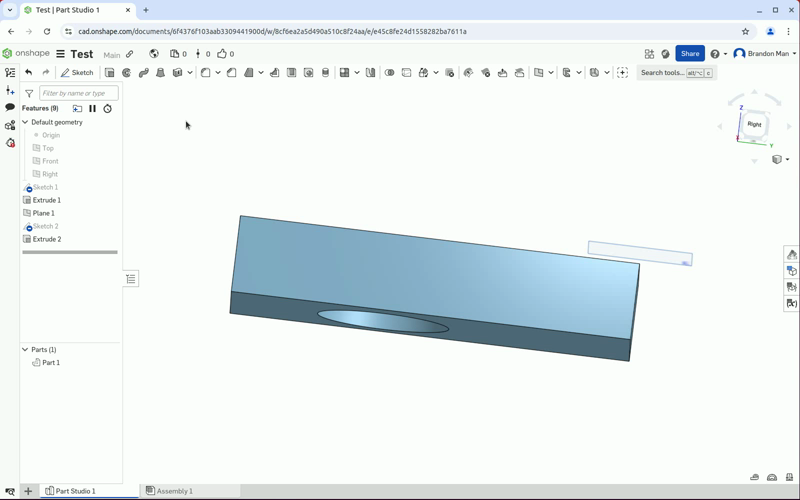
key(right, 3)
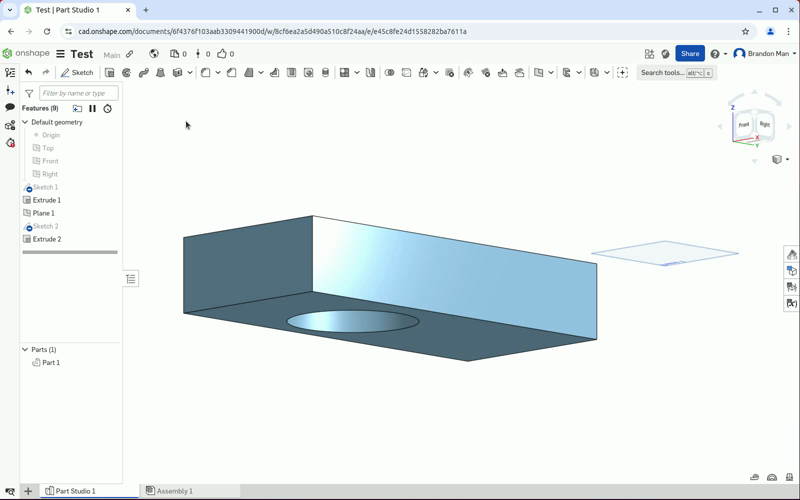
key(down, 3)
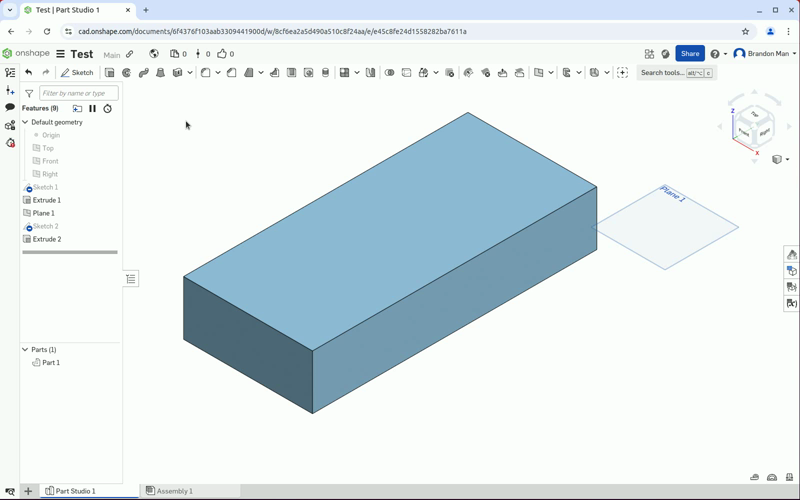
mouse_move(73, 189)
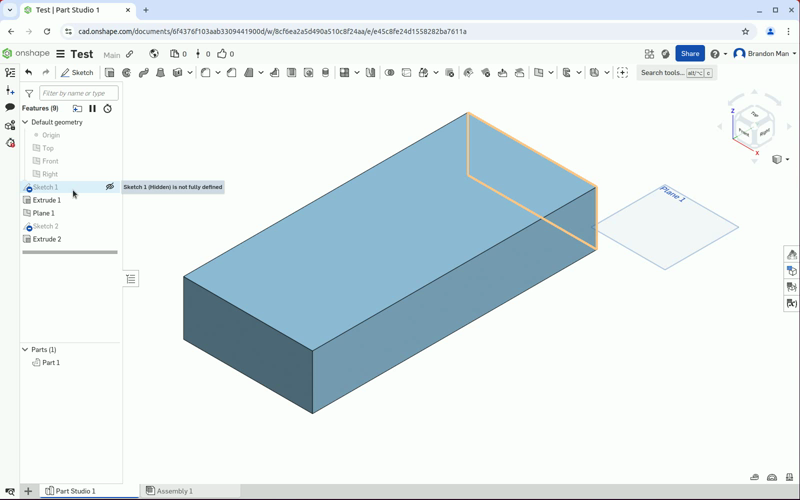
click(73, 189)